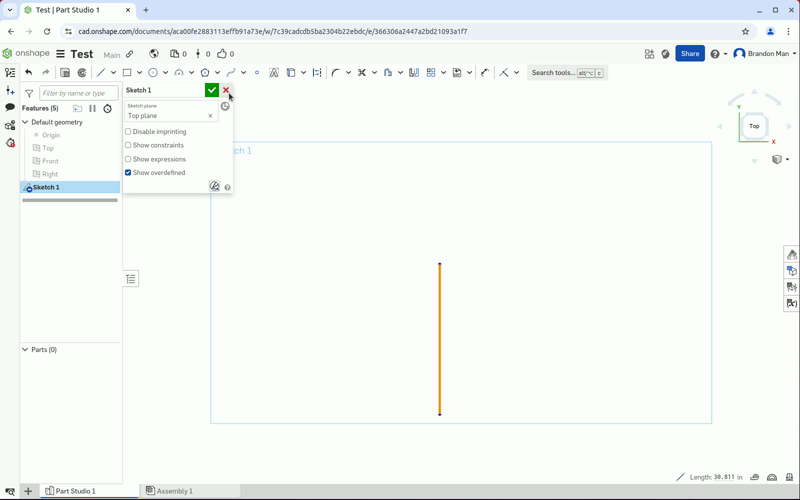
key(shift+h)
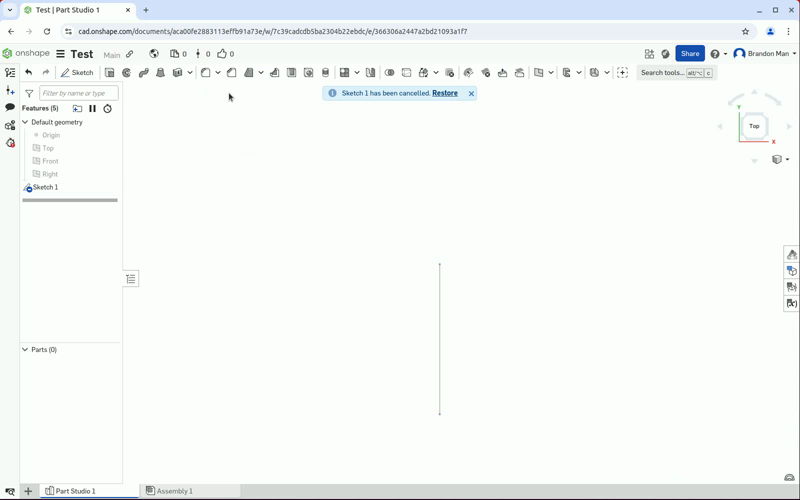
key(shift+s)
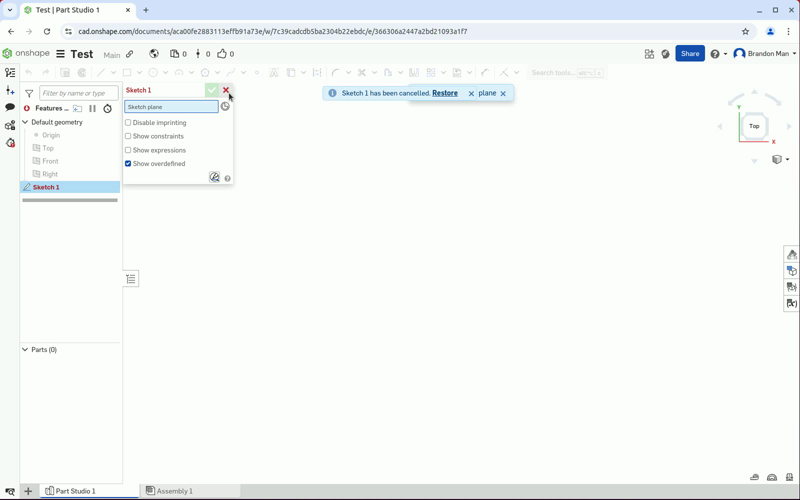
mouse_move(73, 150)
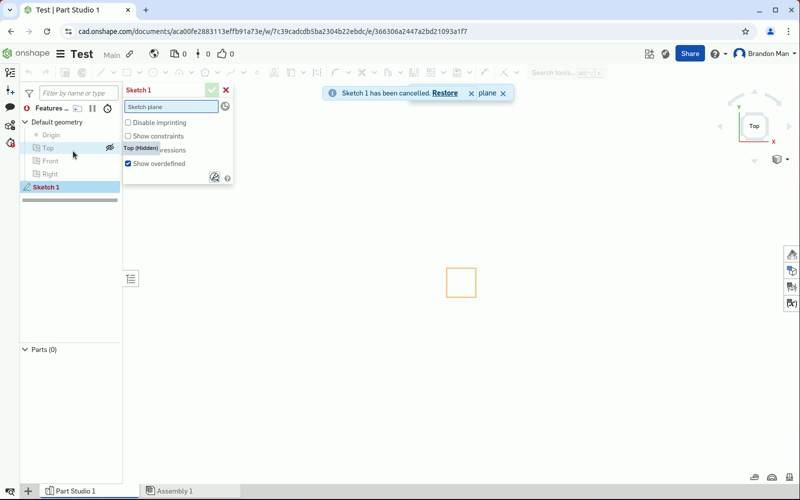
click(73, 150)
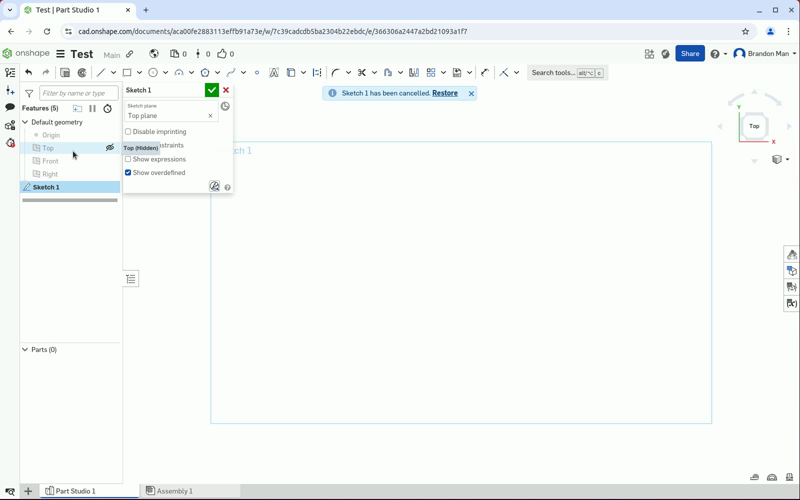
mouse_move(73, 352)
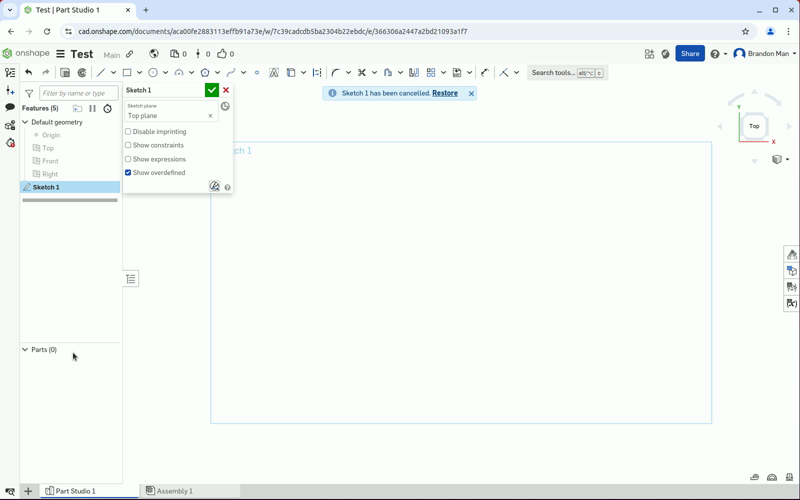
key(y)
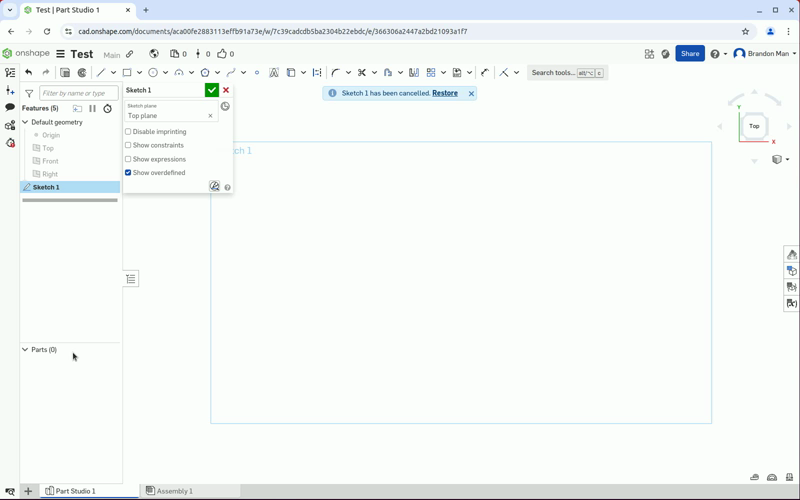
key(l)
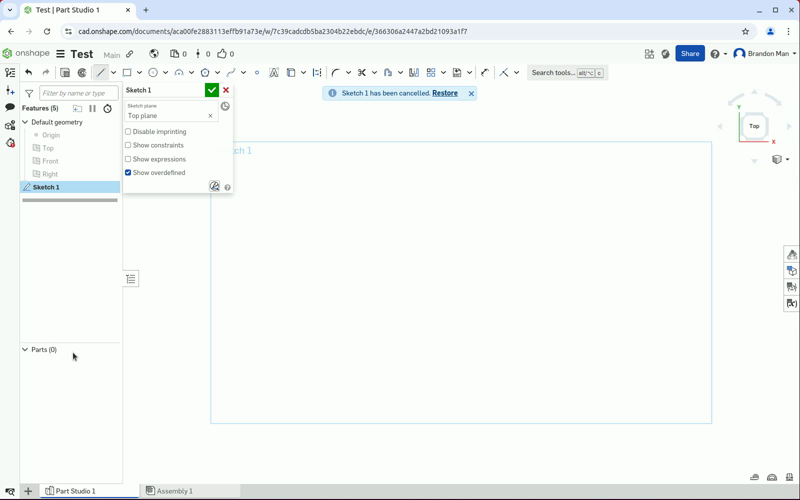
key_down(shift)
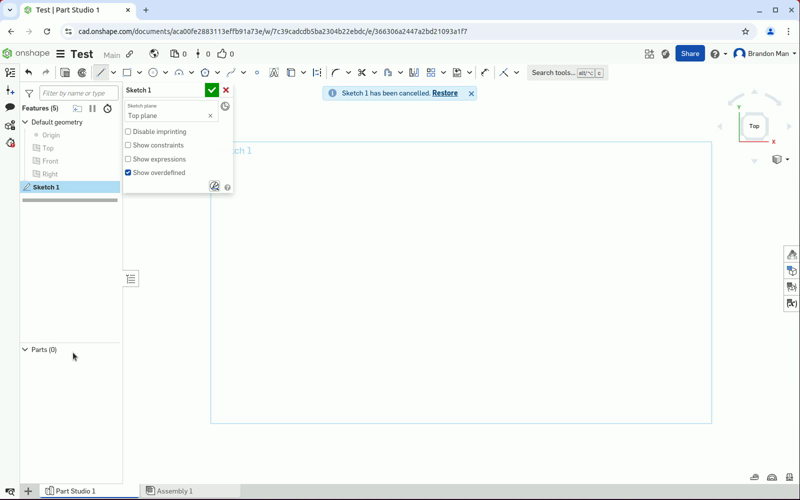
mouse_move(349, 282)
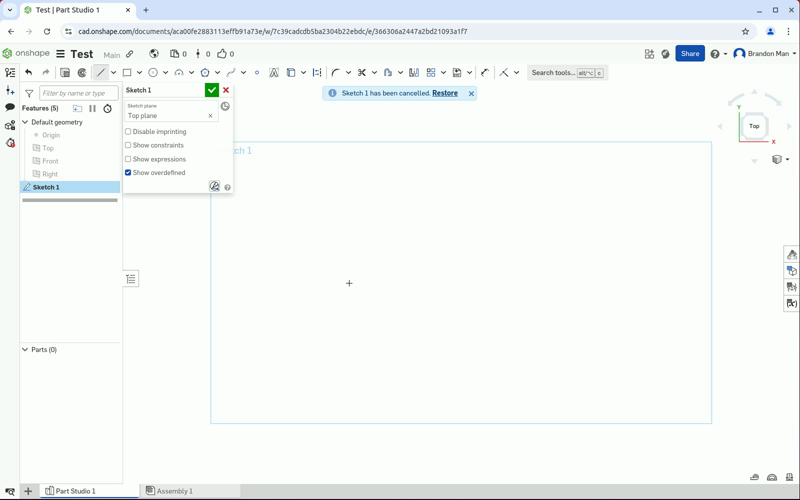
click(349, 282)
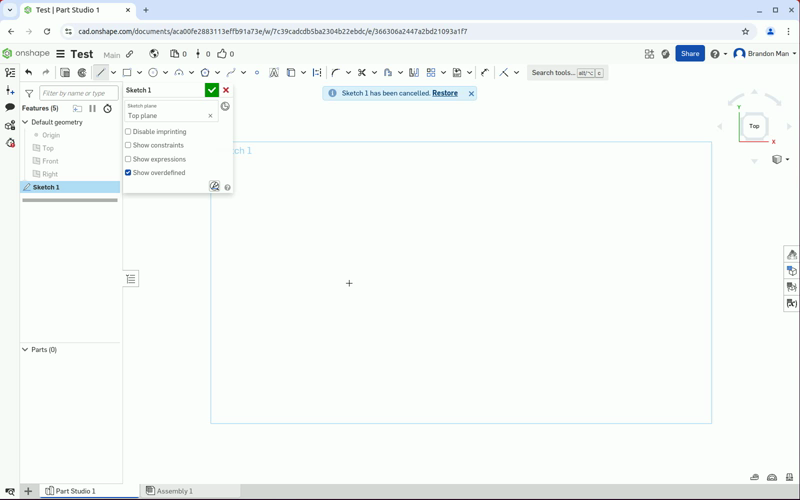
key_up(shift)
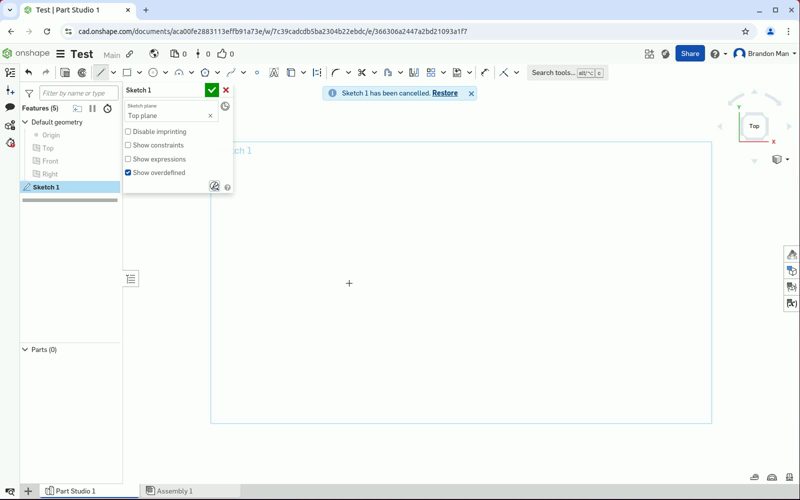
key_down(shift)
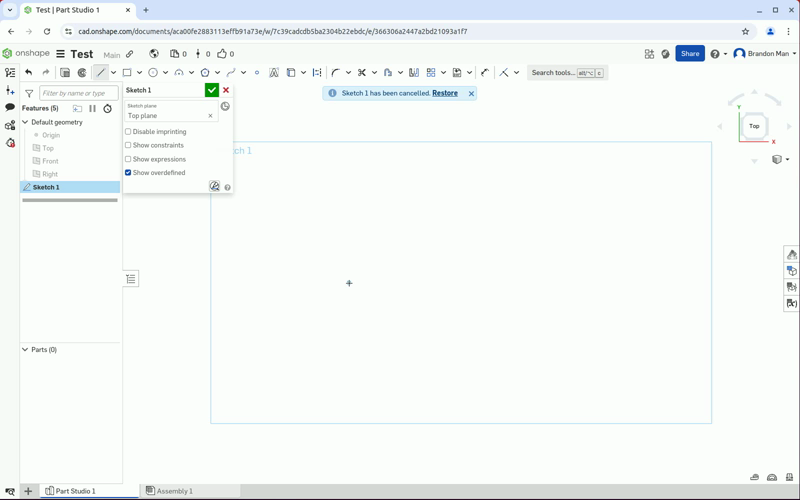
mouse_move(405, 378)
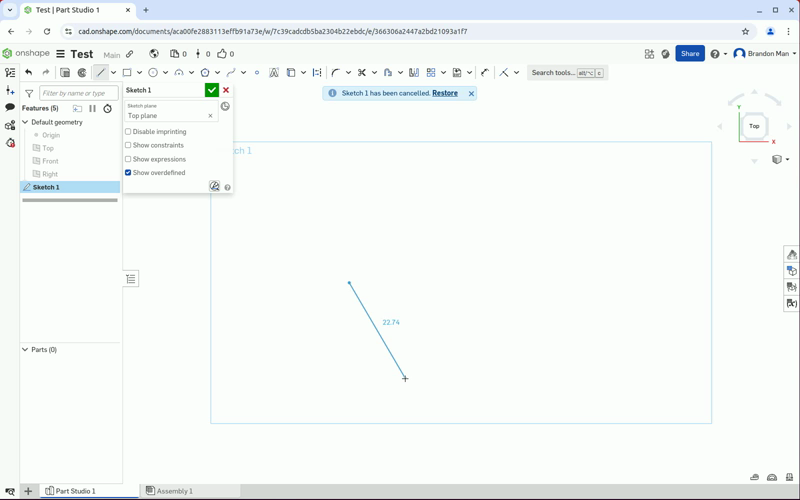
click(405, 378)
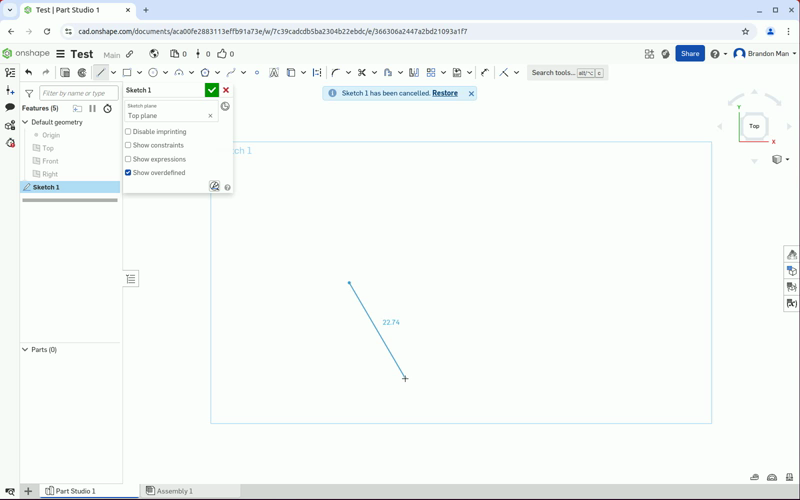
key_up(shift)
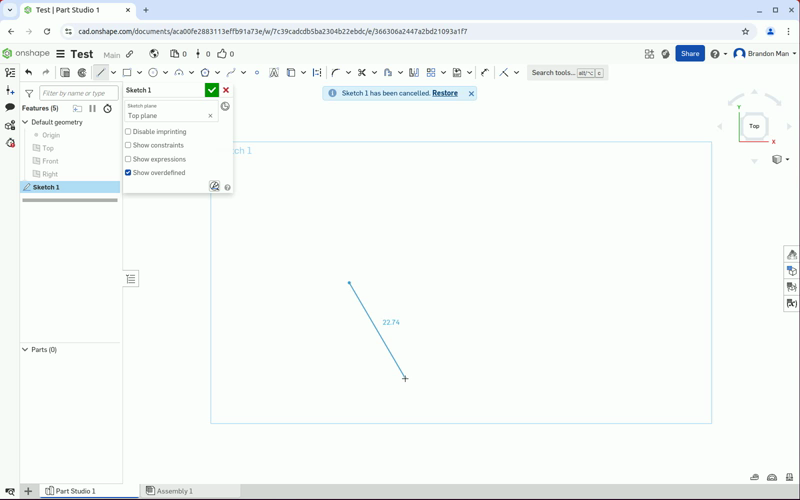
key_down(shift)
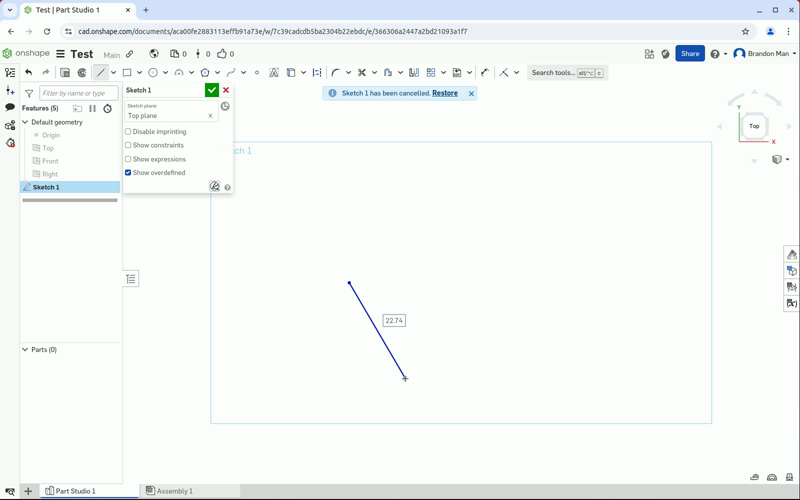
mouse_move(514, 378)
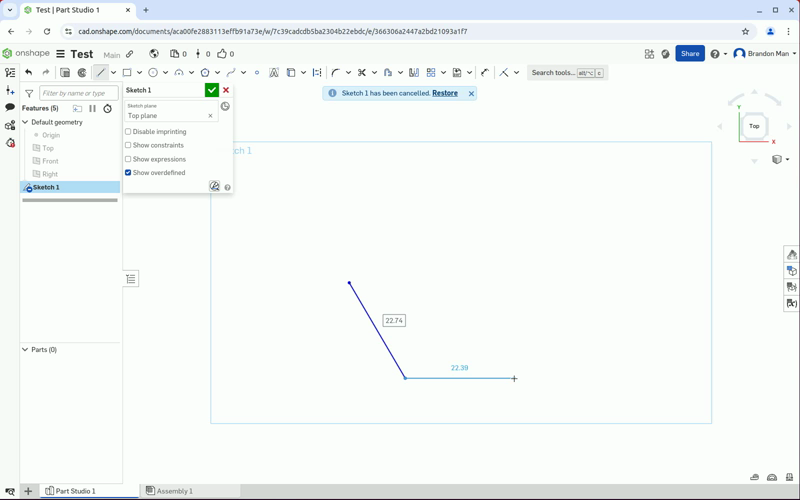
click(514, 378)
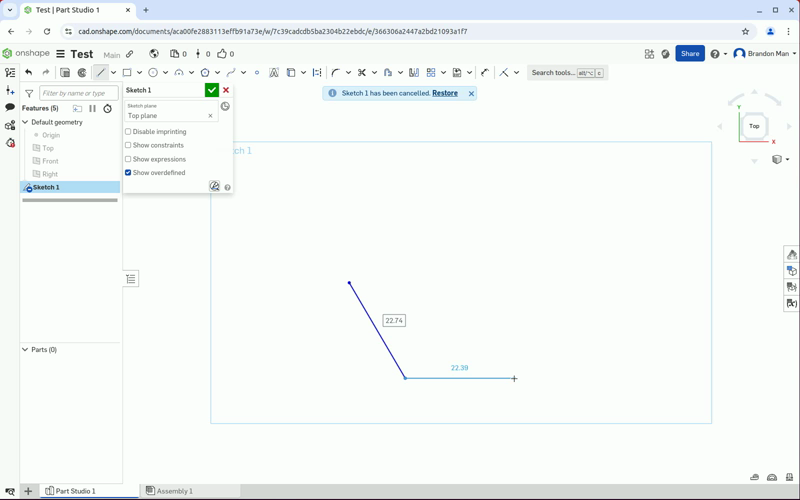
key_up(shift)
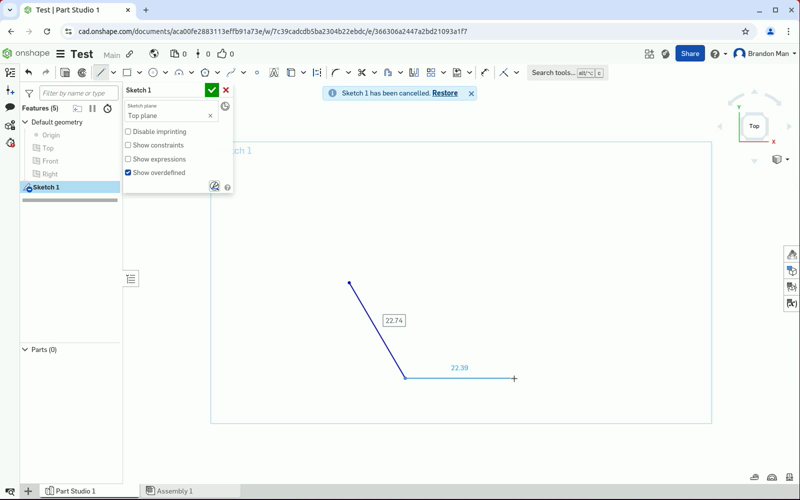
key_down(shift)
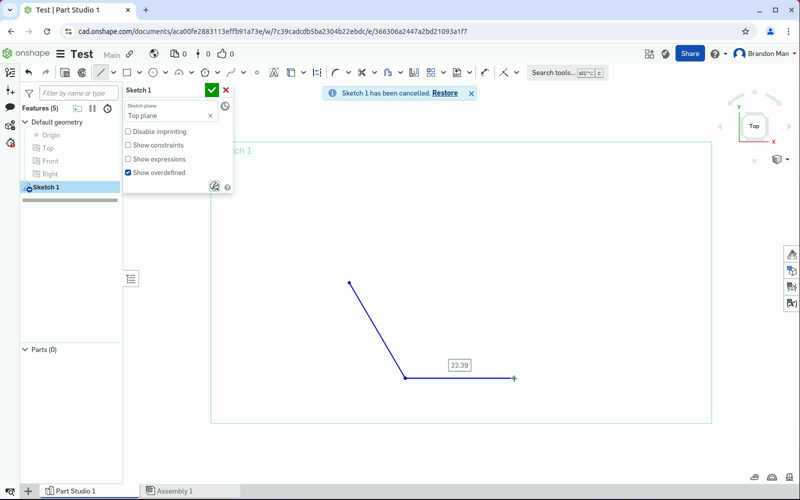
mouse_move(569, 282)
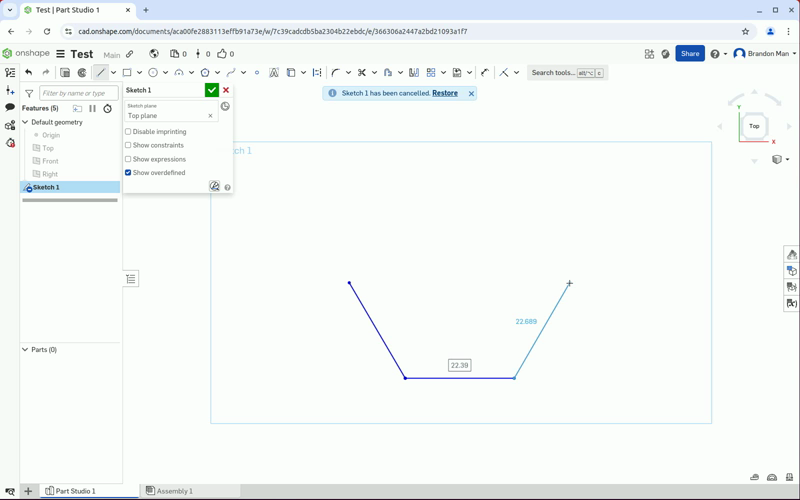
click(569, 282)
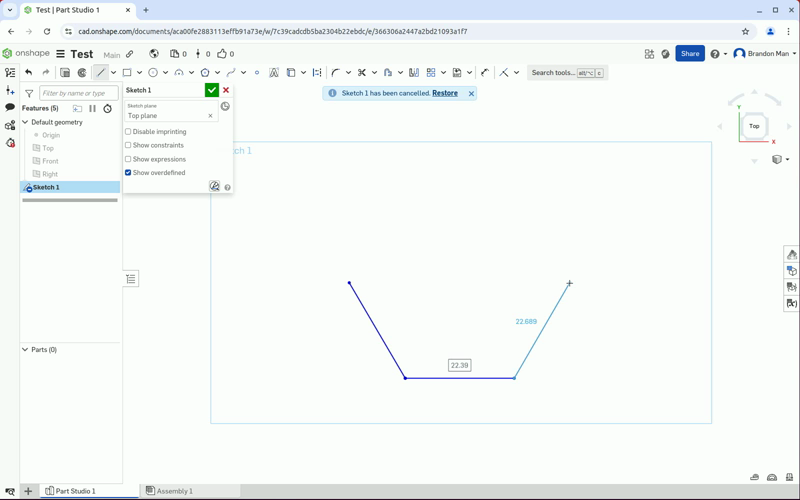
key_up(shift)
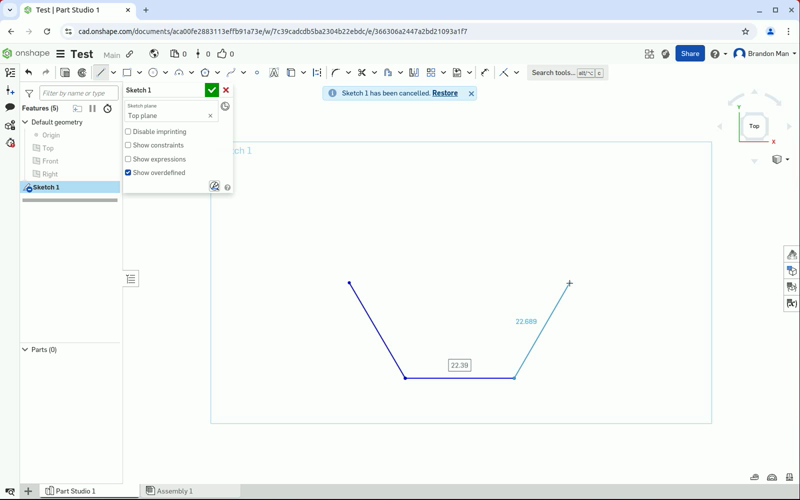
key_down(shift)
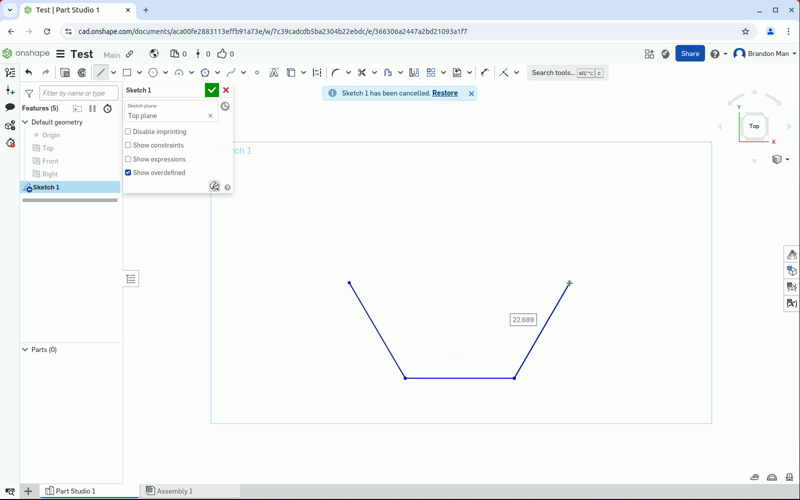
mouse_move(514, 187)
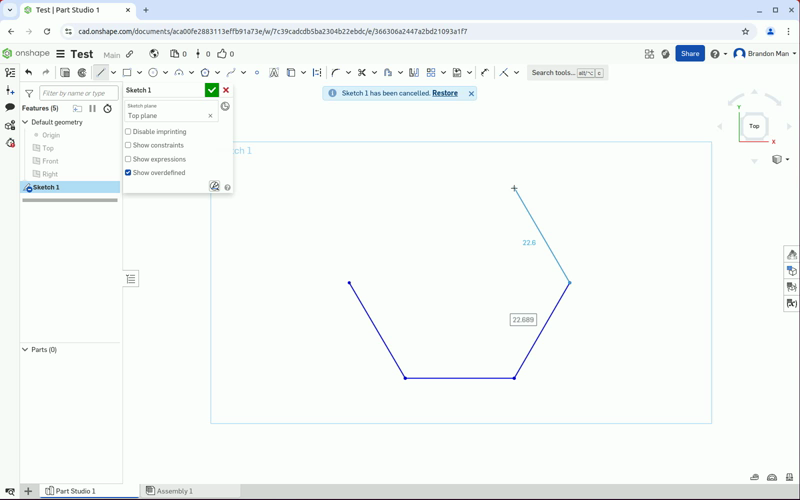
click(514, 187)
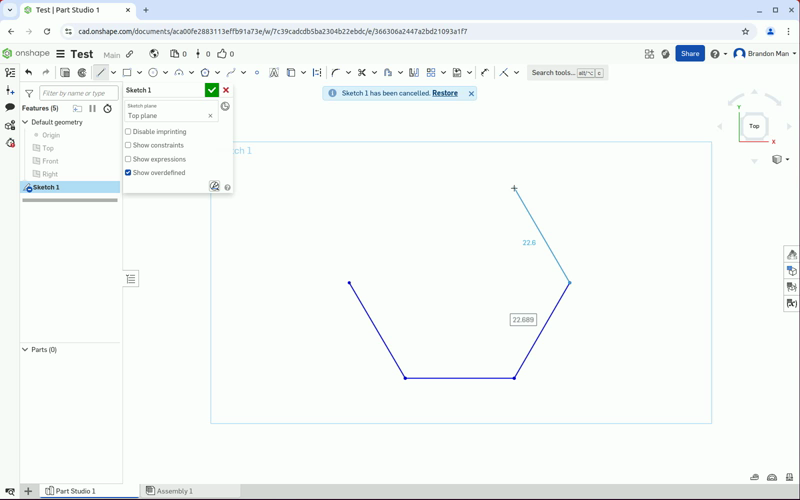
key_up(shift)
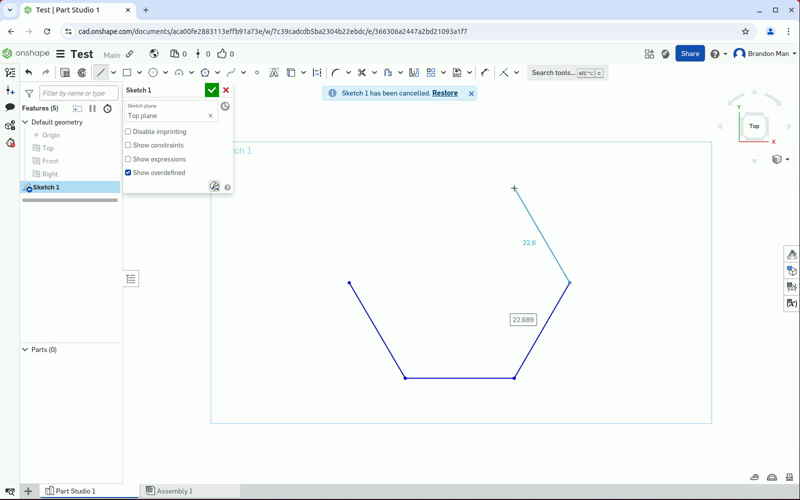
key_down(shift)
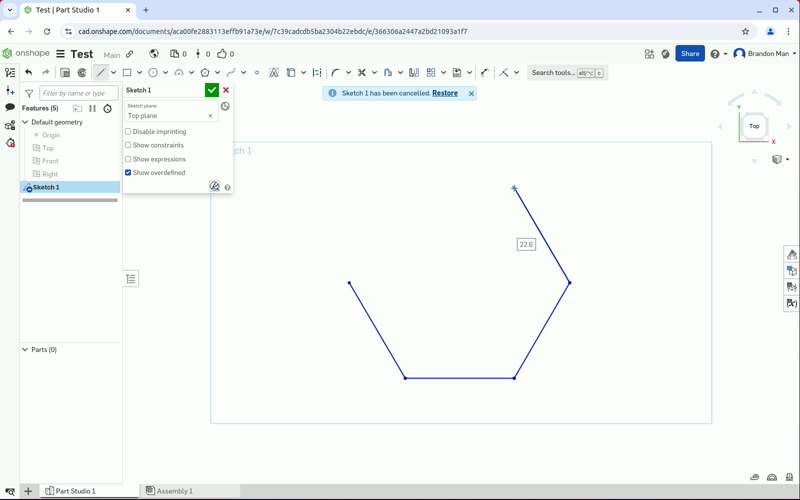
mouse_move(405, 187)
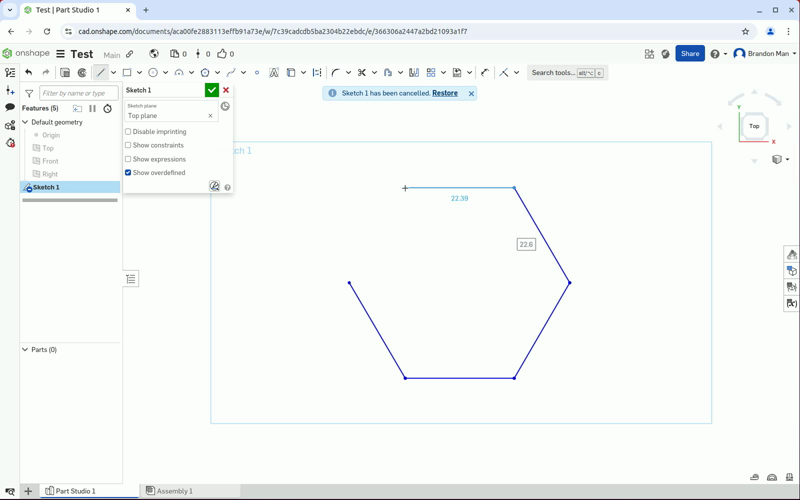
click(405, 187)
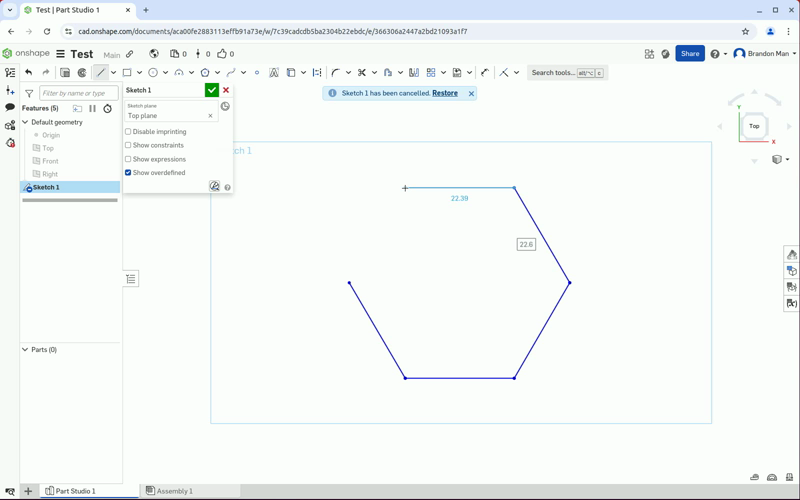
key_up(shift)
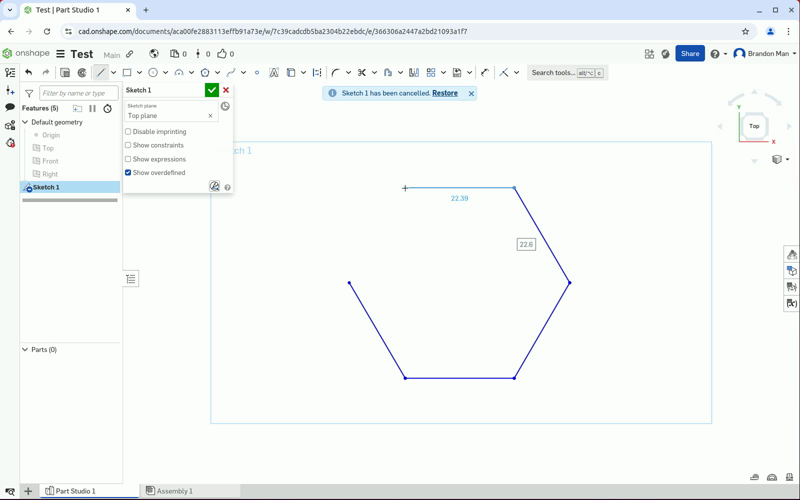
key_down(shift)
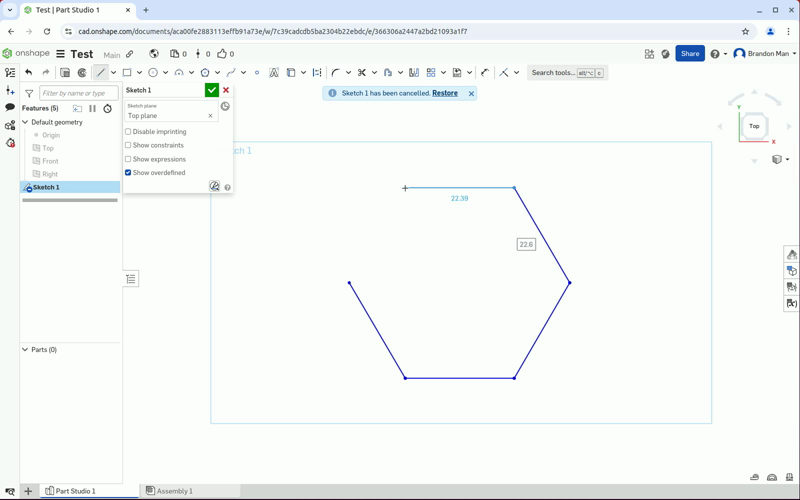
mouse_move(349, 282)
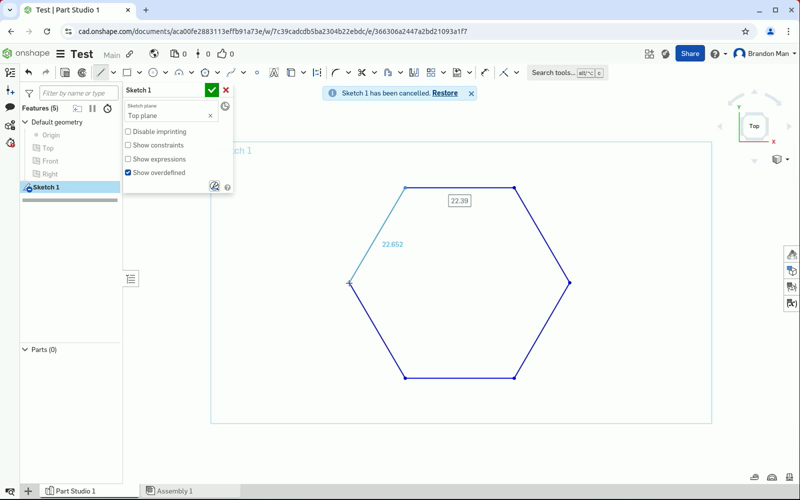
key_up(shift)
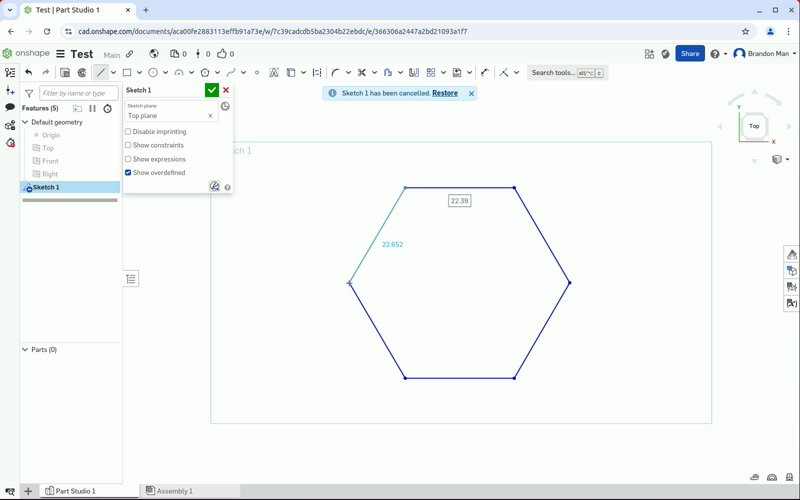
click(349, 282)
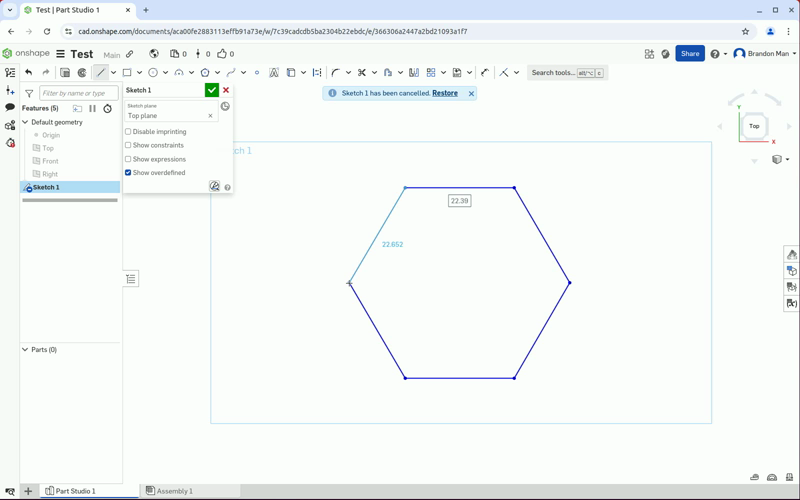
key(esc)
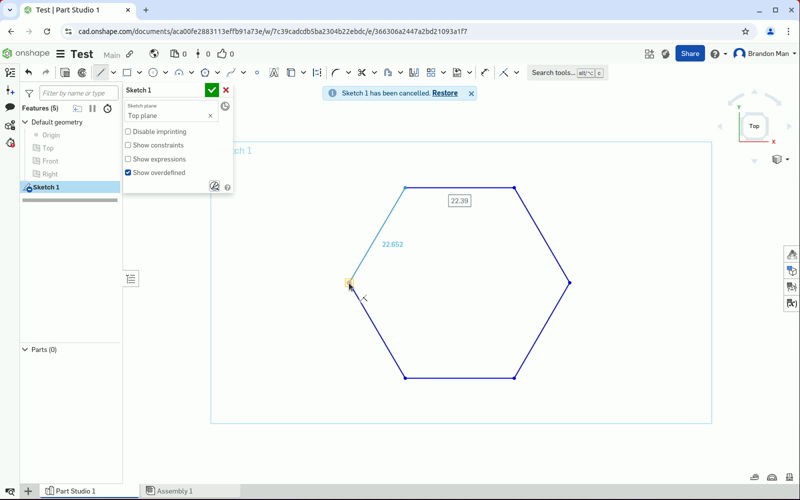
mouse_move(470, 234)
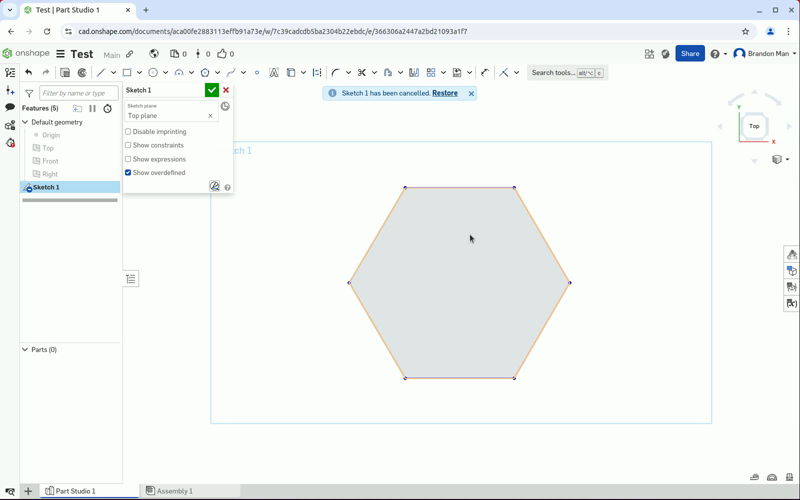
click(470, 234)
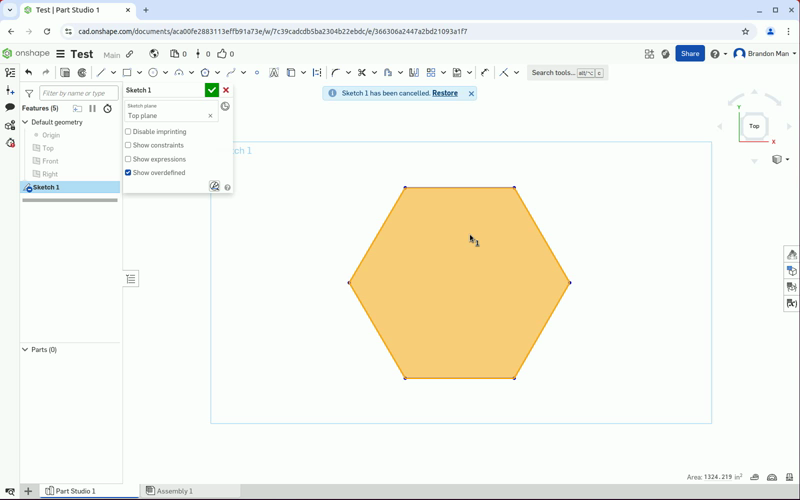
mouse_move(73, 352)
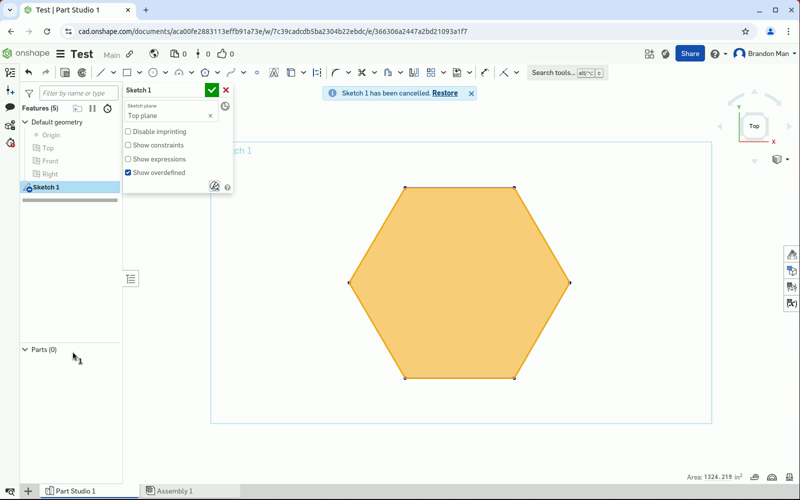
key(shift+y)
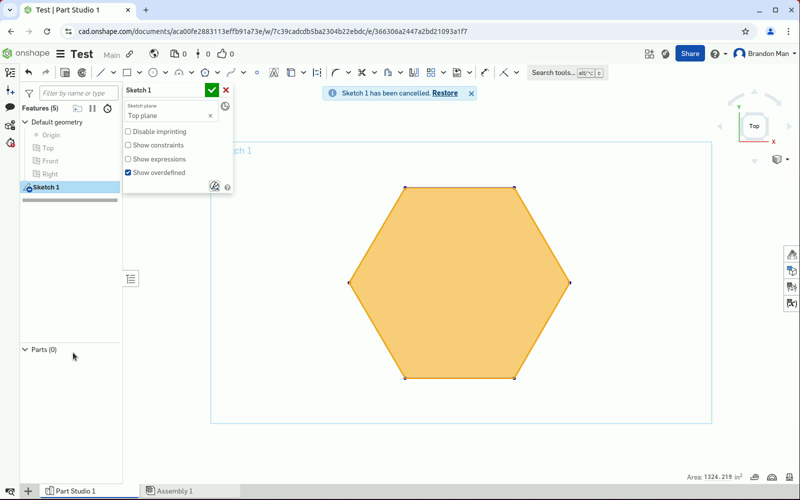
key(shift+e)
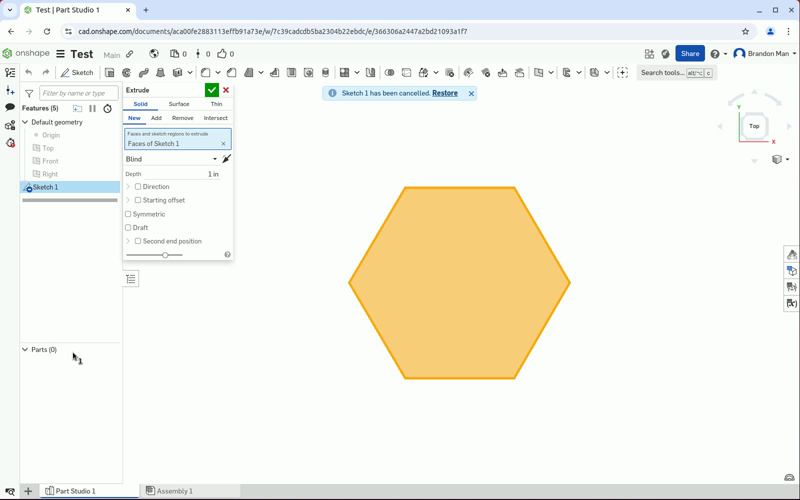
mouse_move(143, 106)
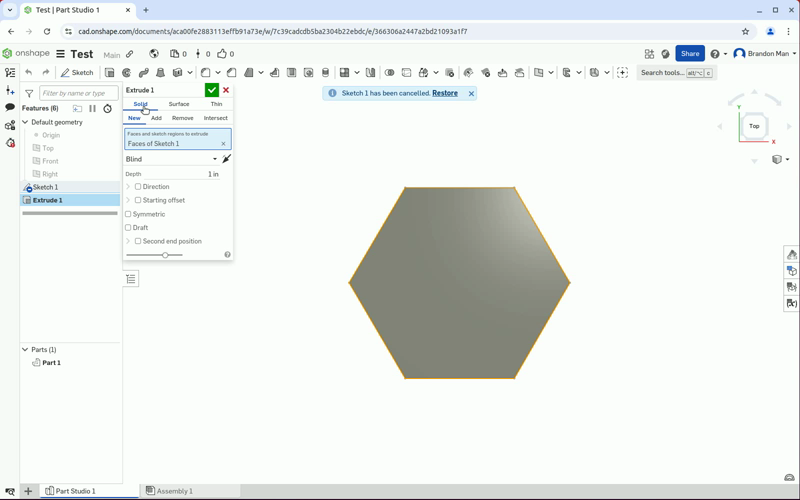
click(143, 106)
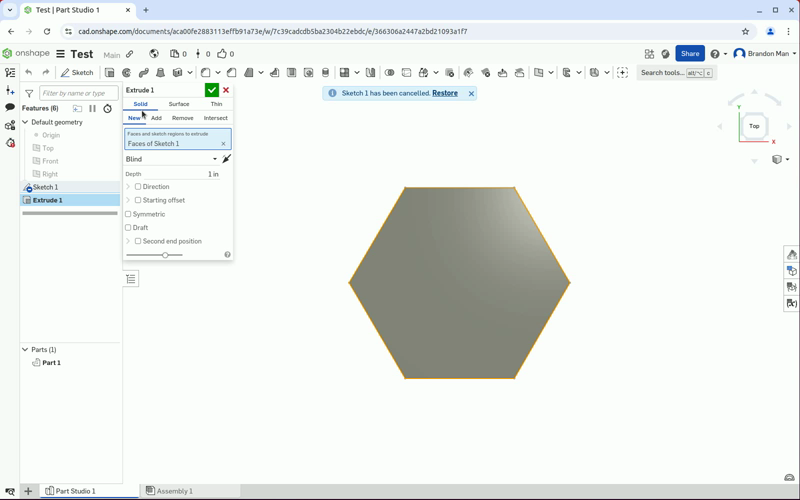
mouse_move(137, 120)
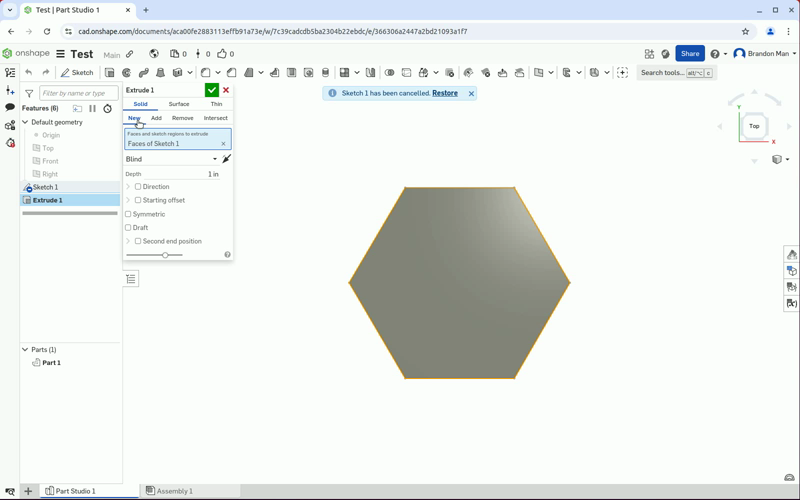
click(137, 120)
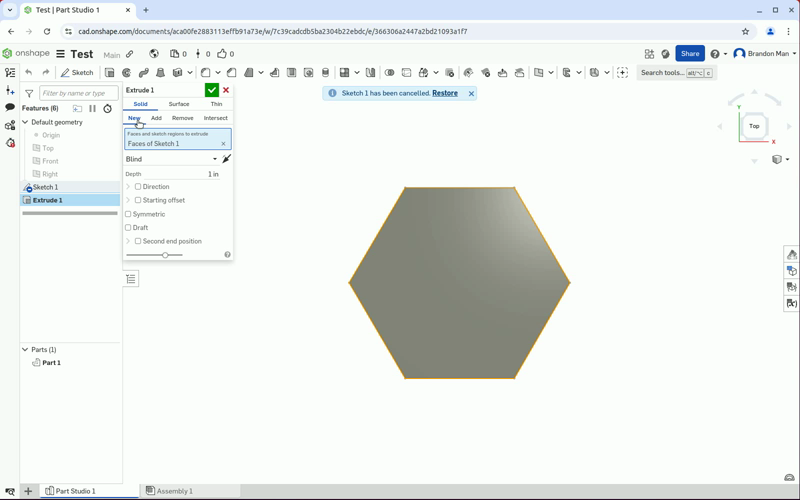
key(tab, 4)
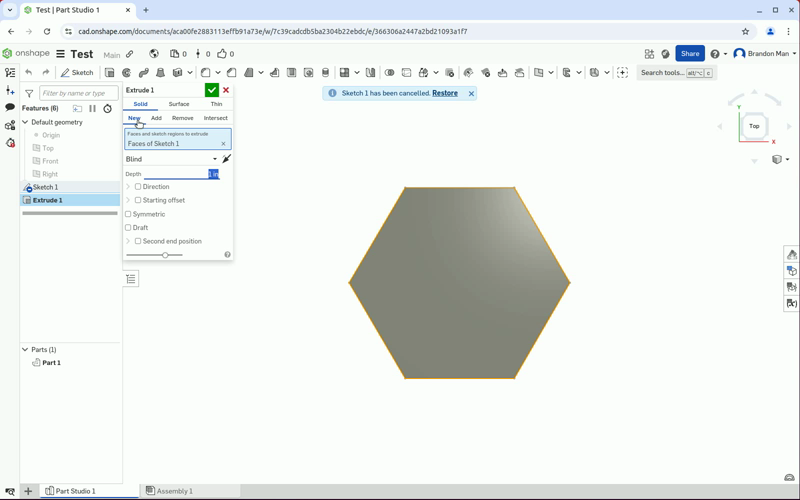
text(15.405)
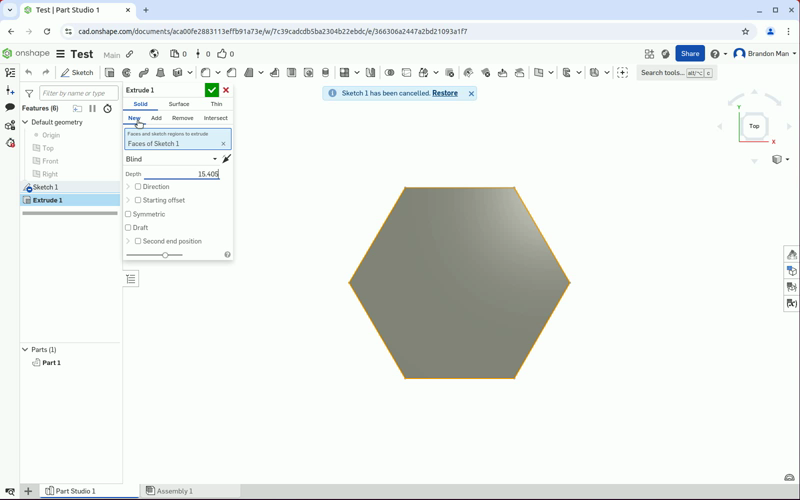
key(enter)
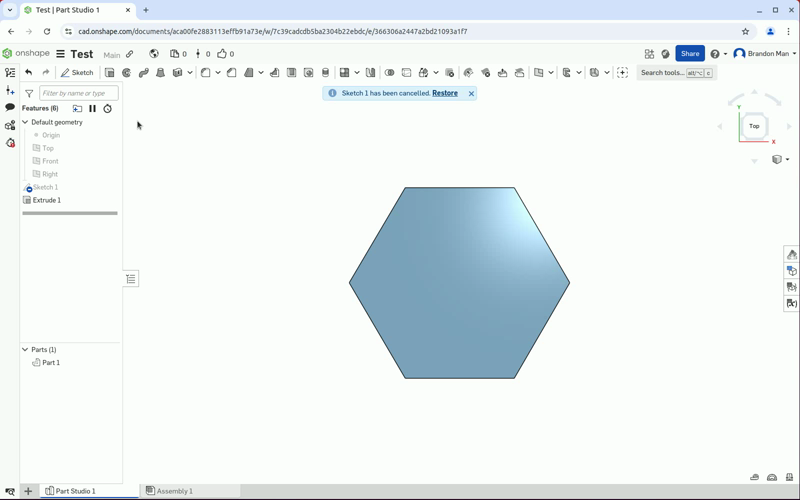
key(shift+h)
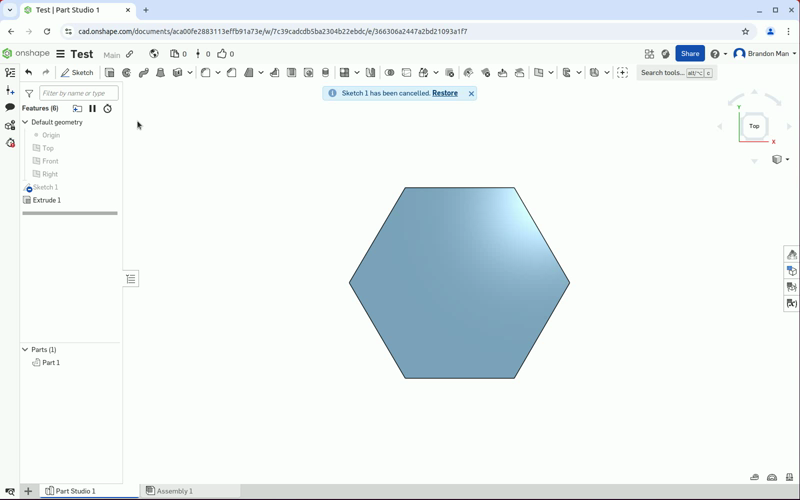
key(shift+h)
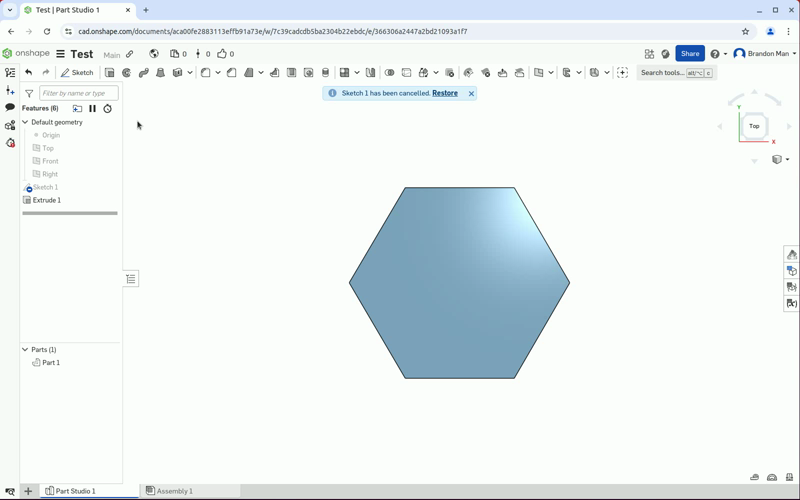
mouse_move(73, 189)
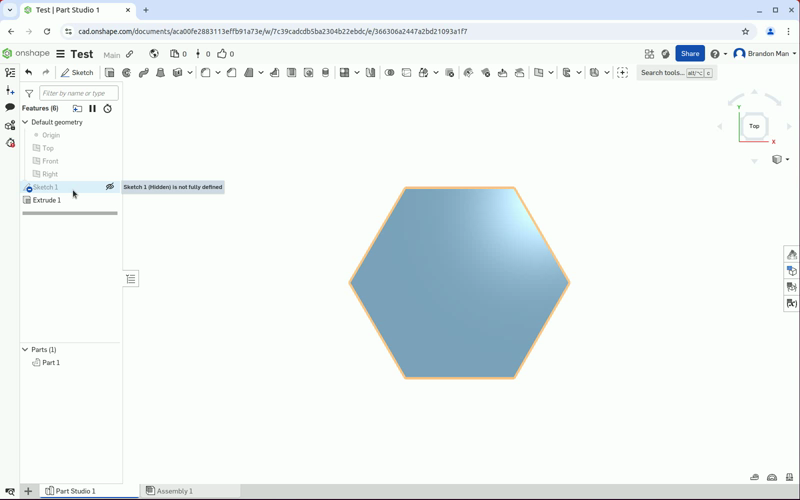
click(73, 189)
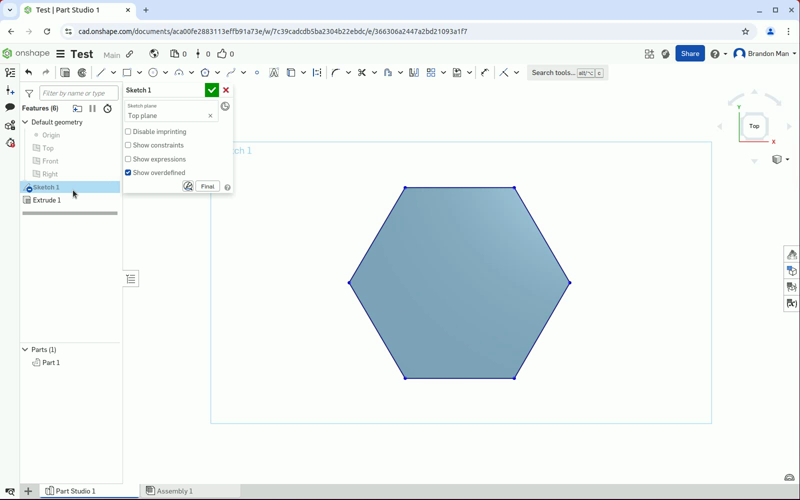
mouse_move(229, 92)
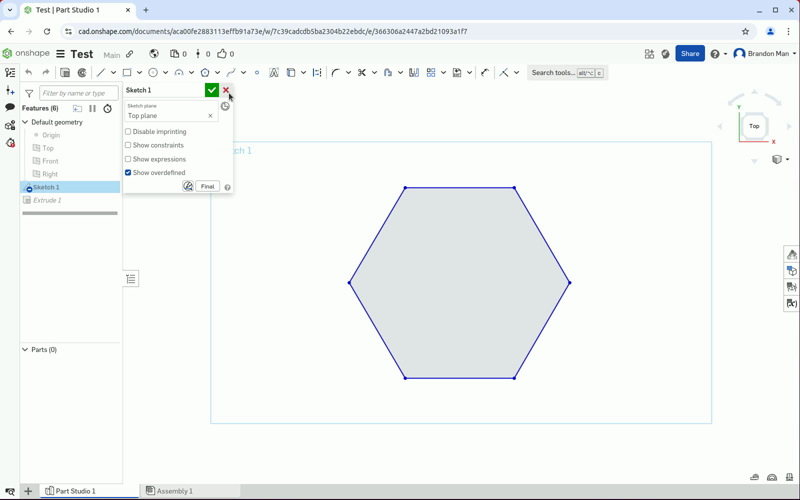
click(229, 92)
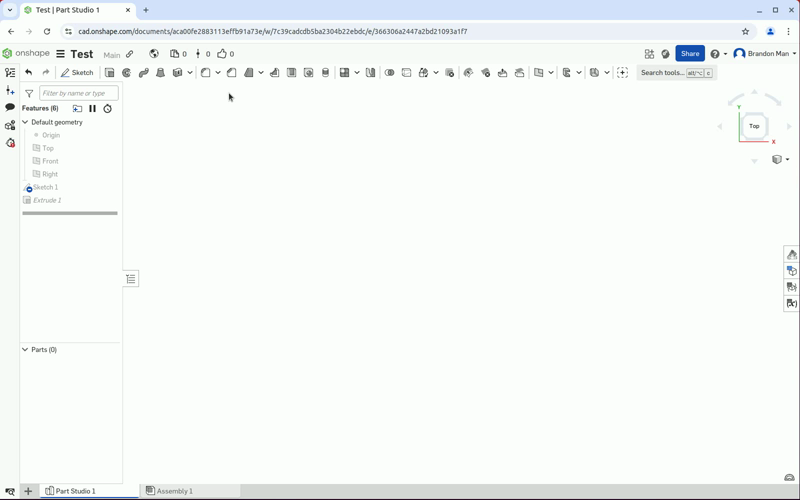
mouse_move(541, 75)
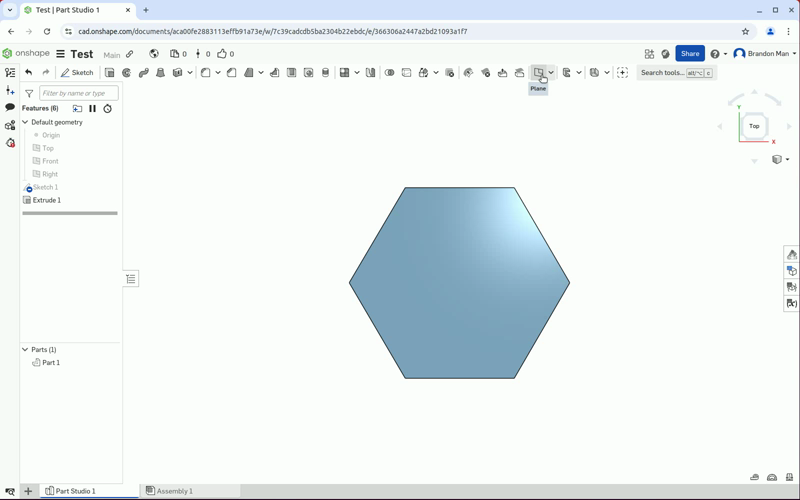
click(541, 75)
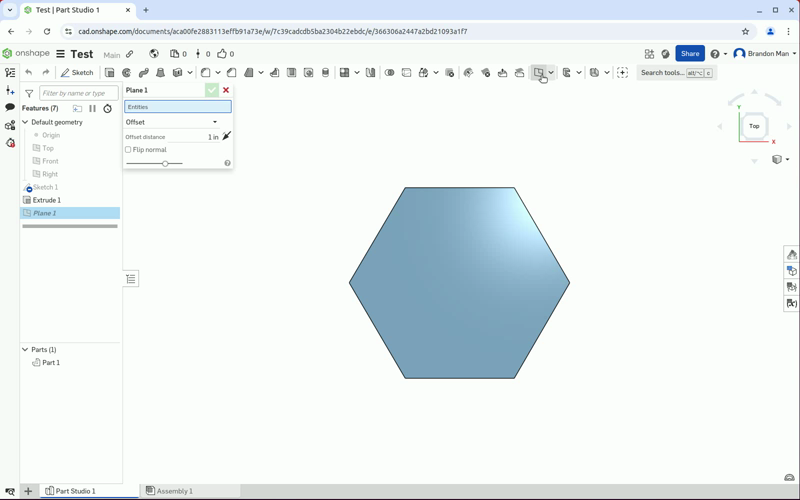
mouse_move(73, 150)
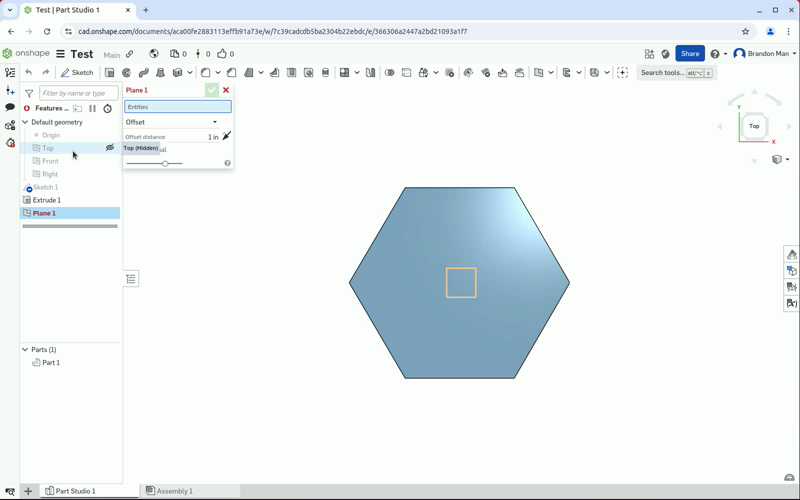
click(73, 150)
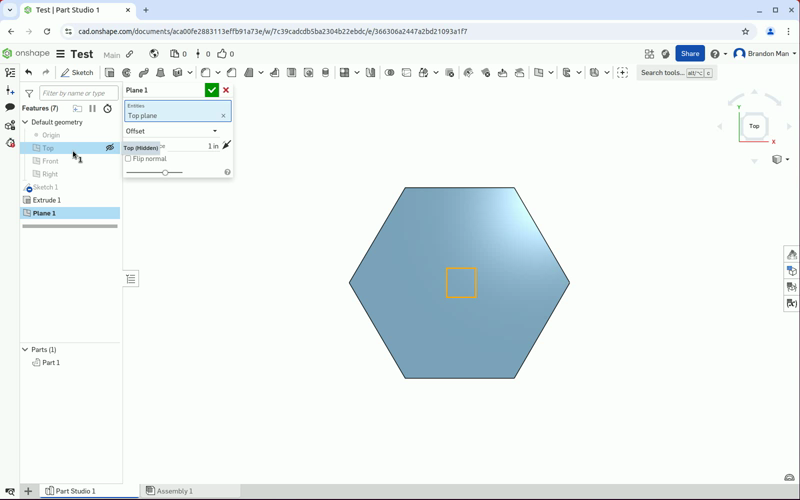
key(tab, 2)
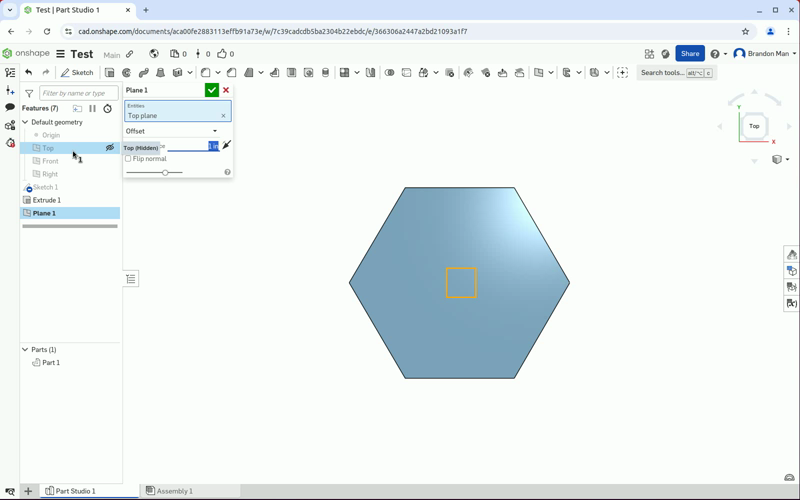
text(15.405)
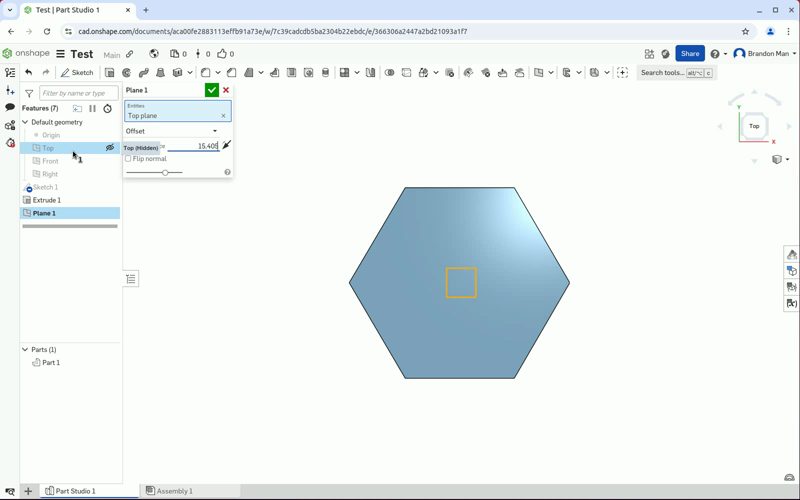
key(enter, 2)
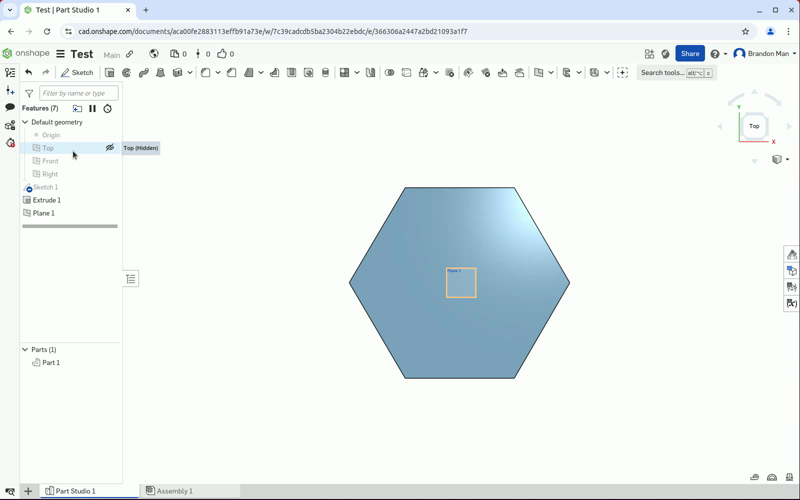
key(shift+s)
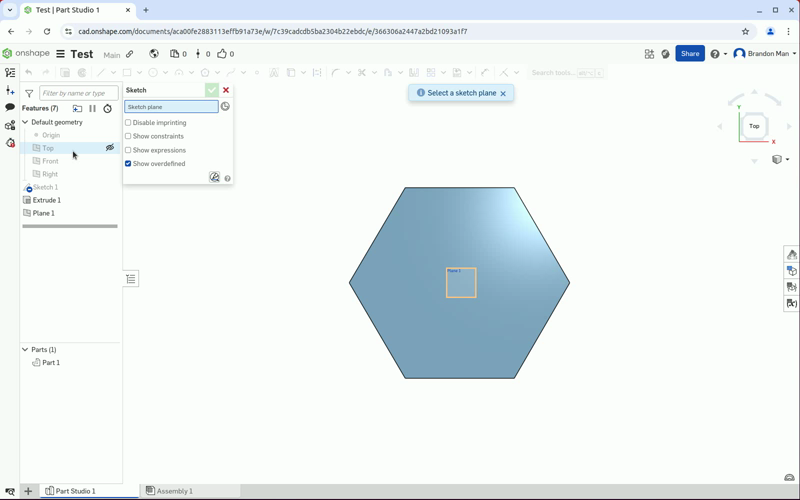
mouse_move(73, 215)
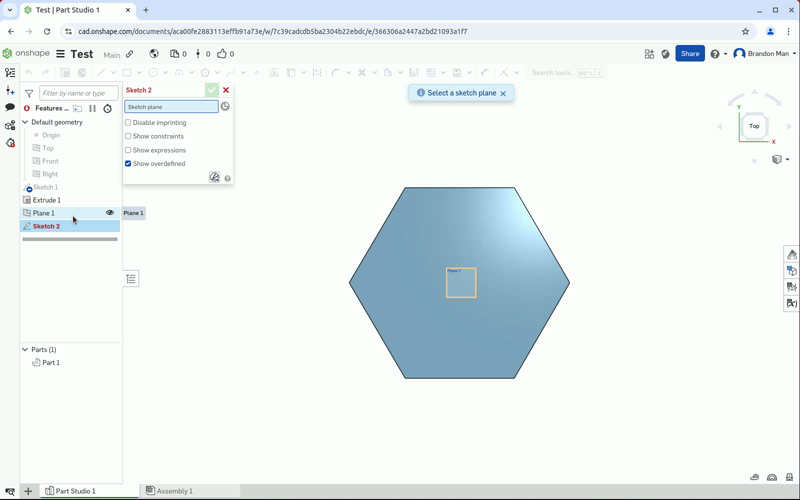
click(73, 215)
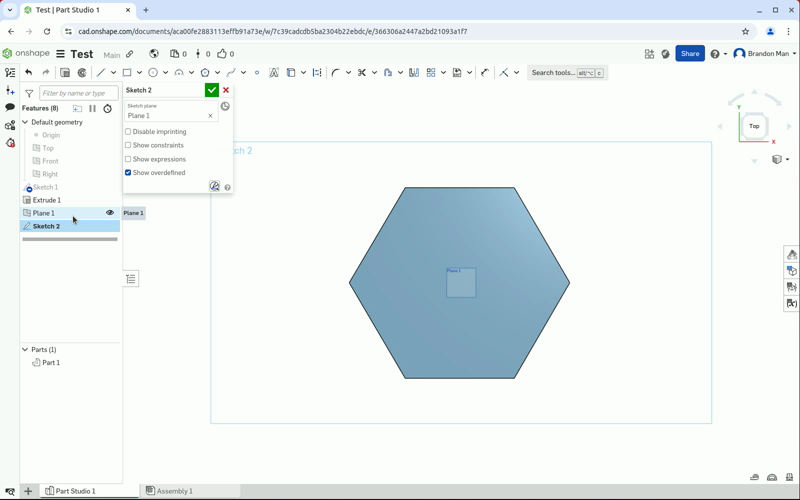
mouse_move(73, 352)
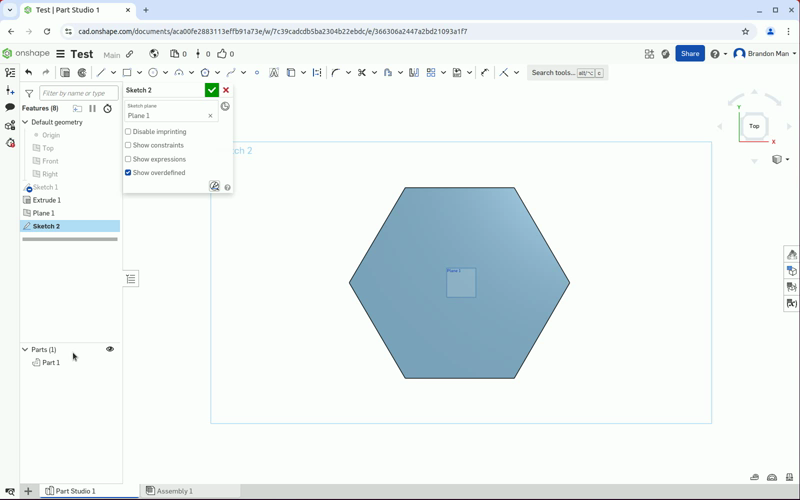
key(y)
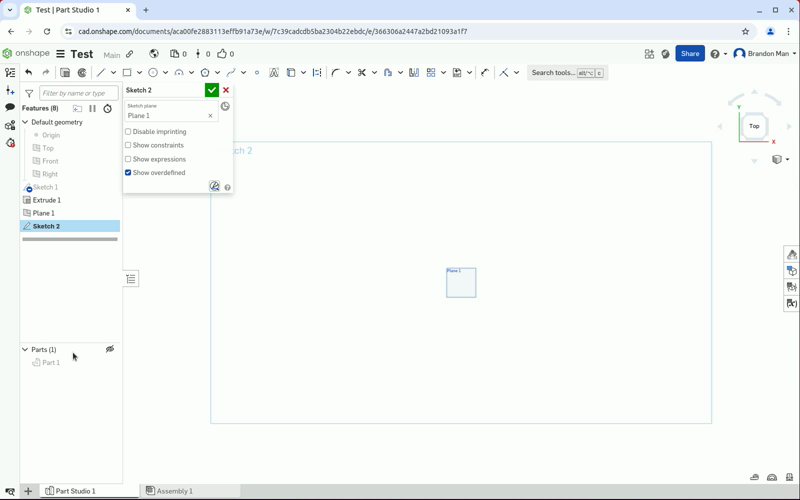
key(c)
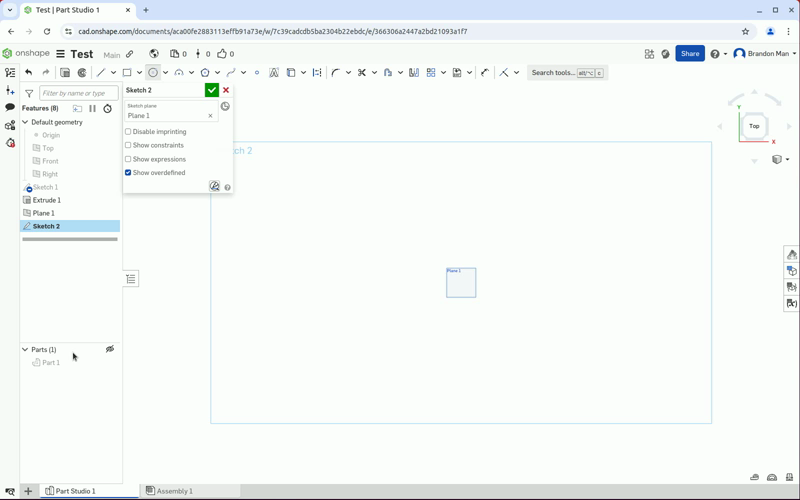
key_down(shift)
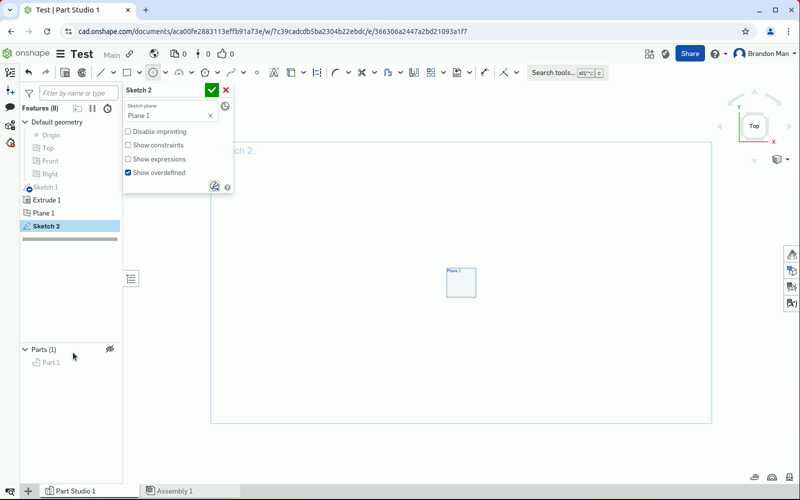
mouse_move(461, 282)
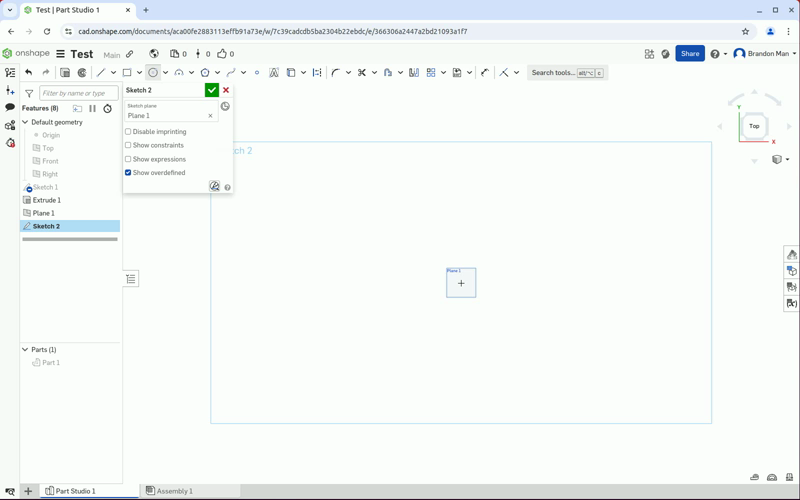
click(461, 282)
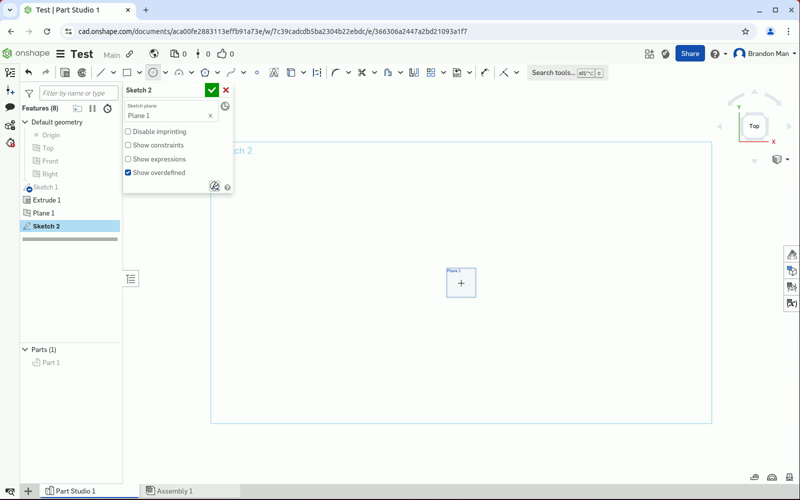
key_up(shift)
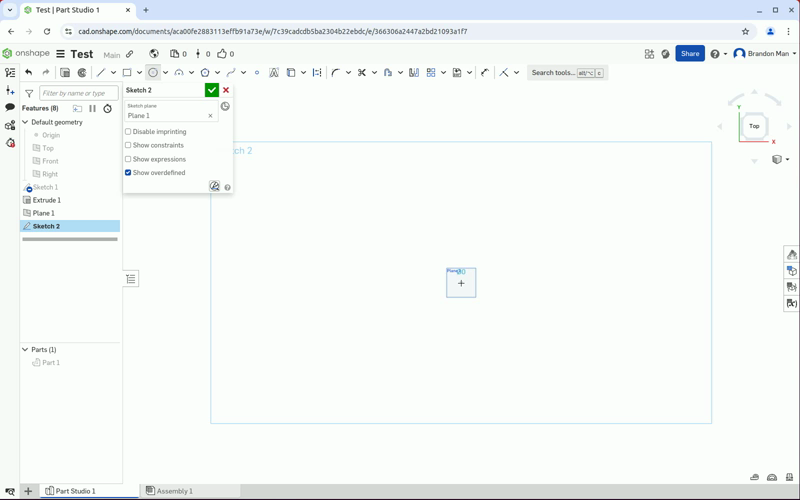
mouse_move(552, 282)
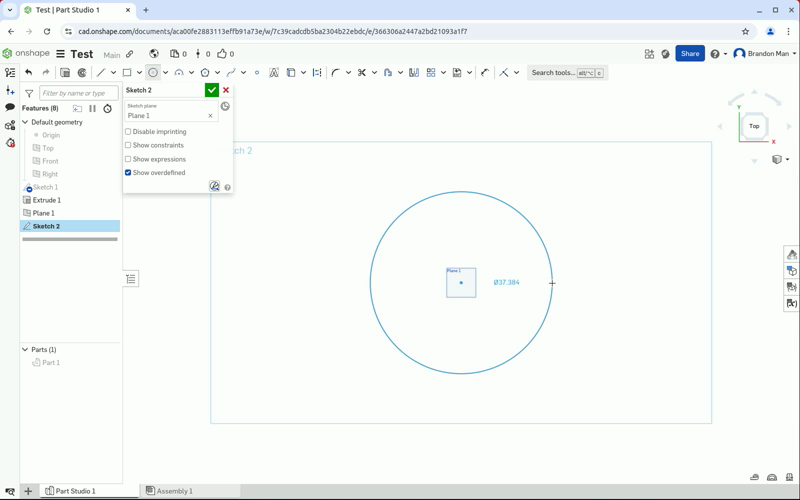
click(552, 282)
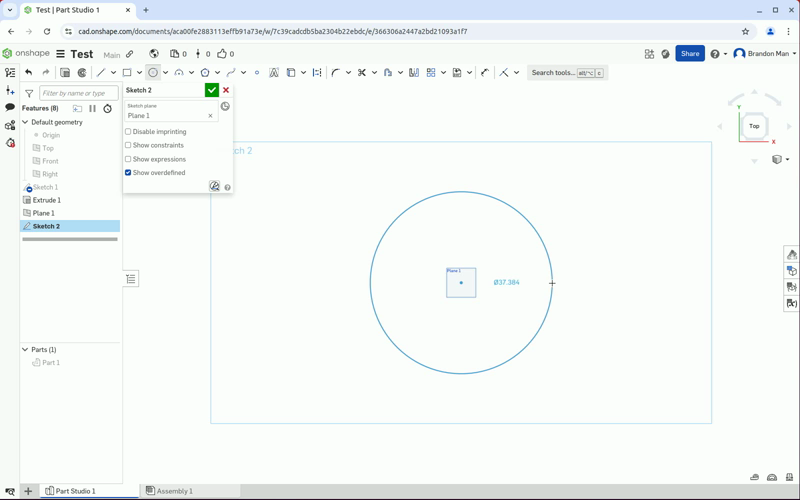
key(esc)
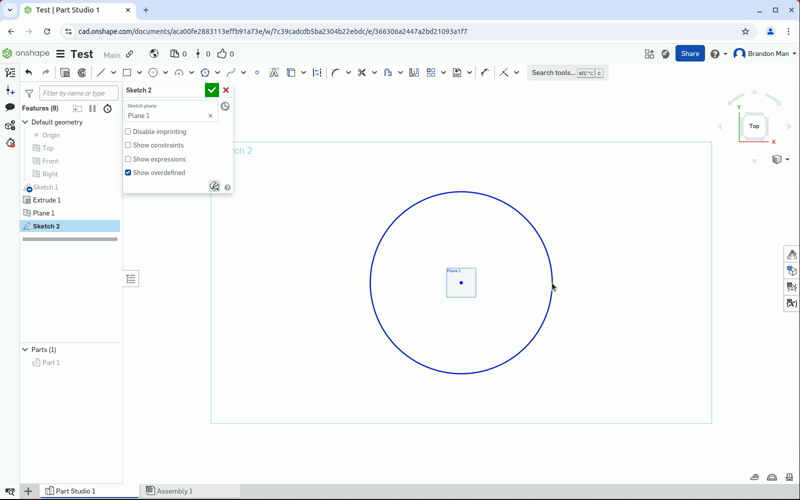
mouse_move(465, 337)
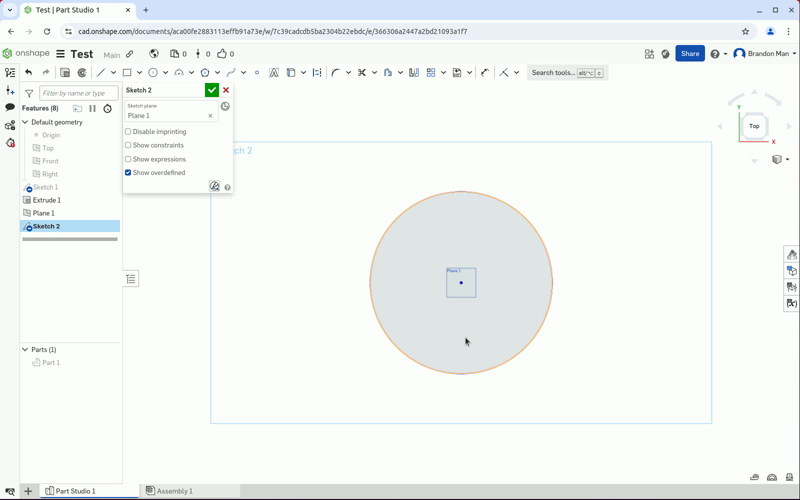
click(465, 337)
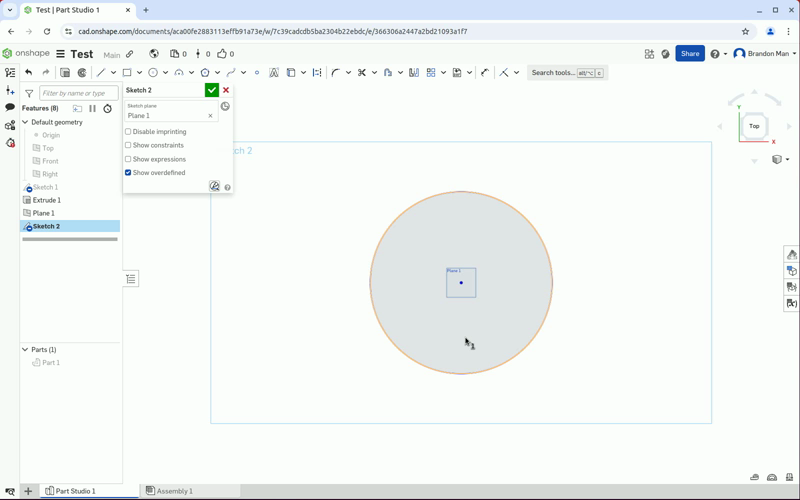
mouse_move(73, 352)
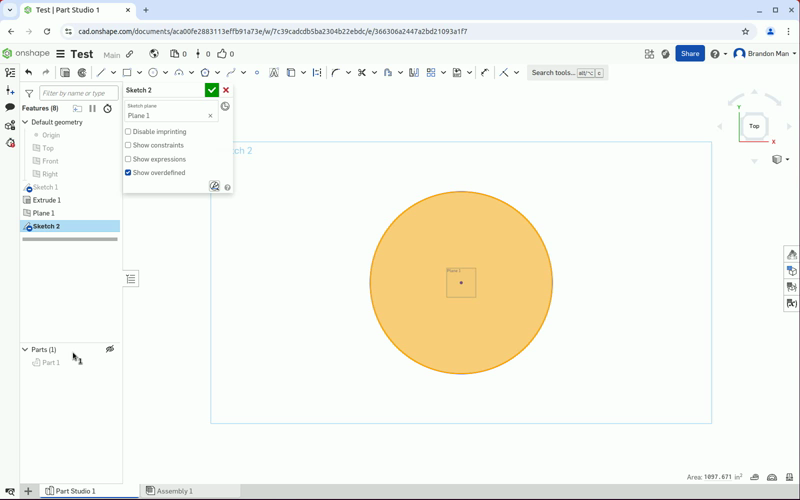
key(shift+y)
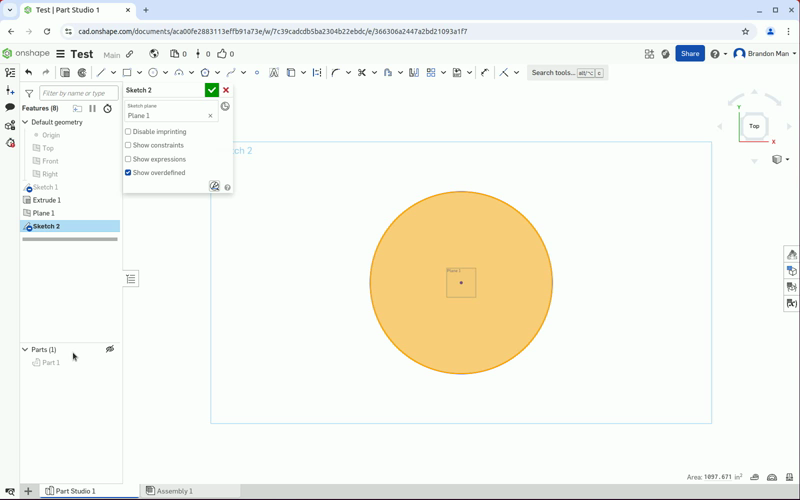
key(shift+e)
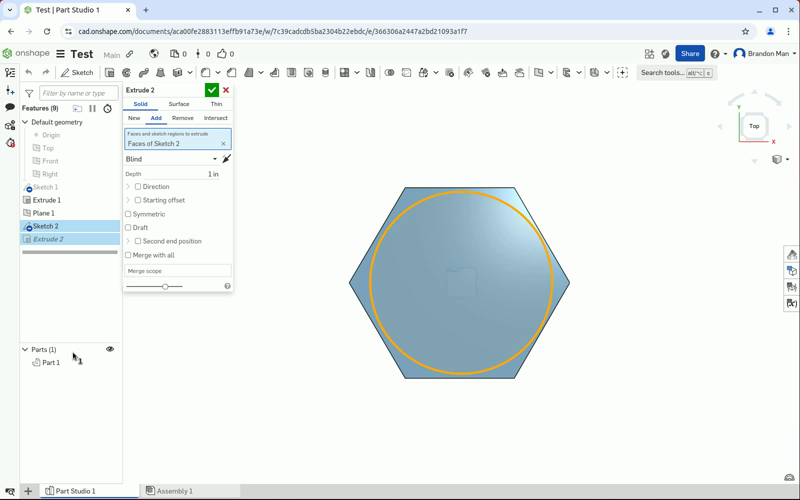
mouse_move(143, 106)
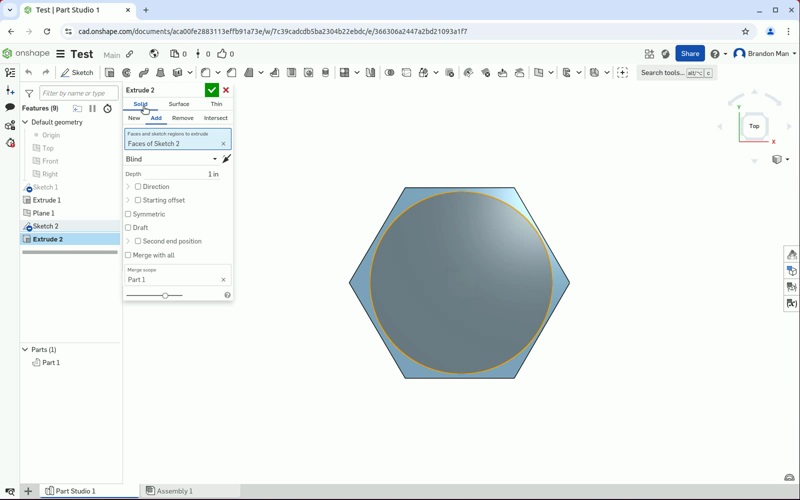
click(143, 106)
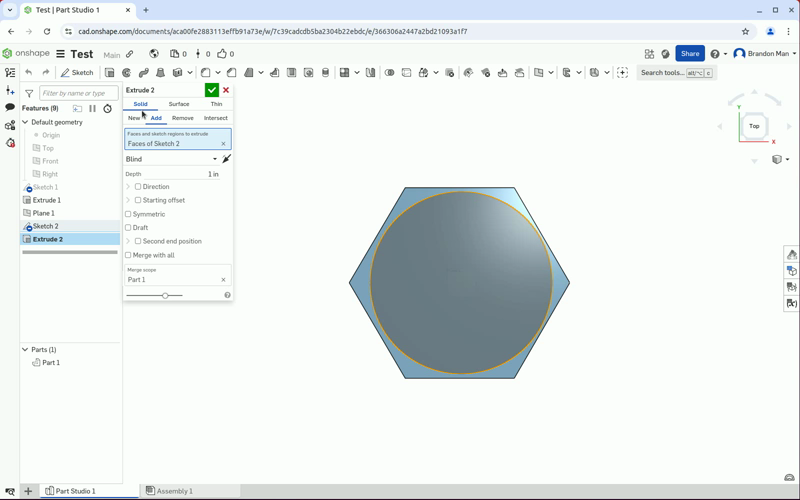
mouse_move(137, 120)
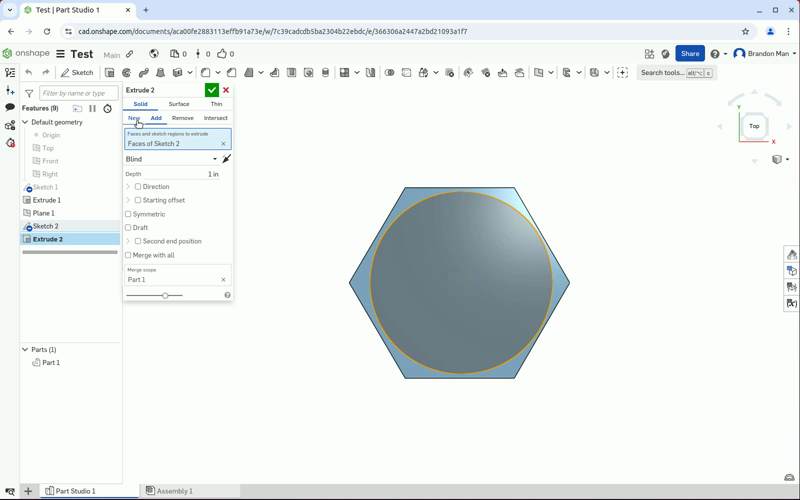
click(137, 120)
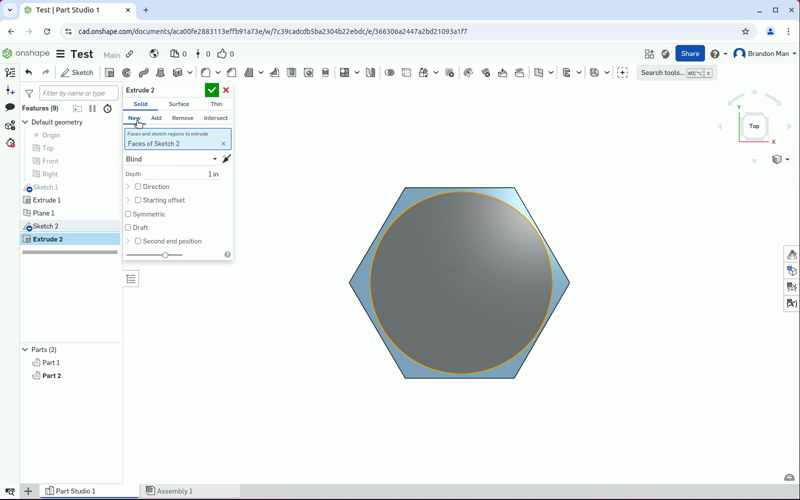
key(tab, 4)
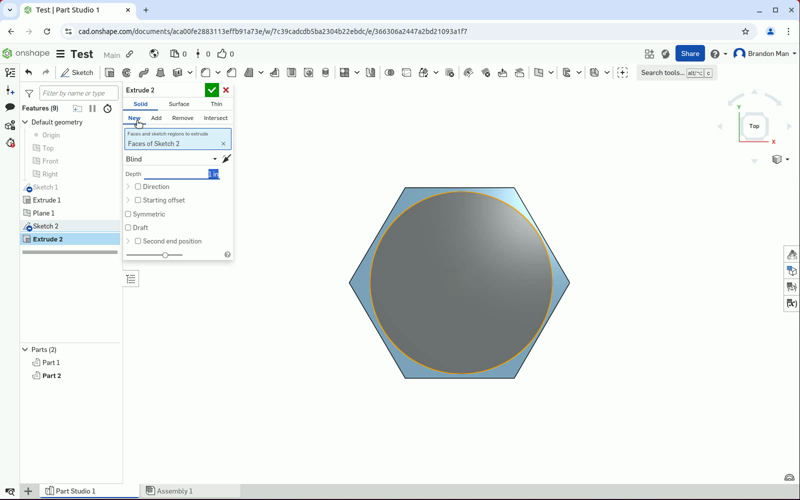
text(7.703)
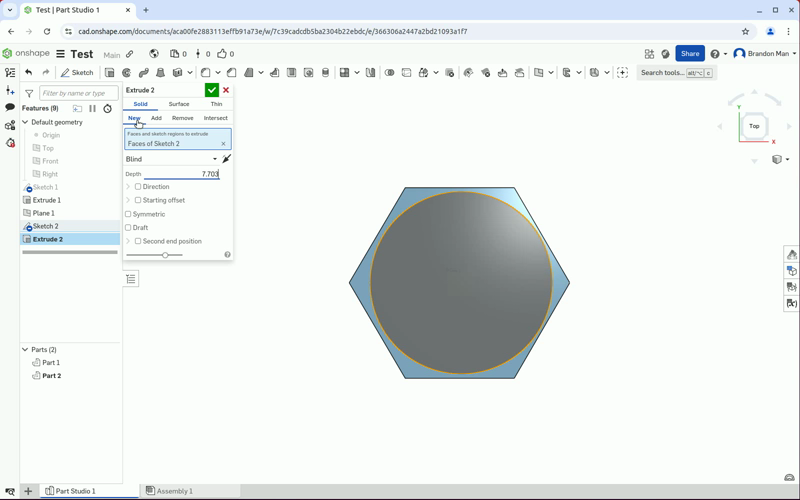
key(enter)
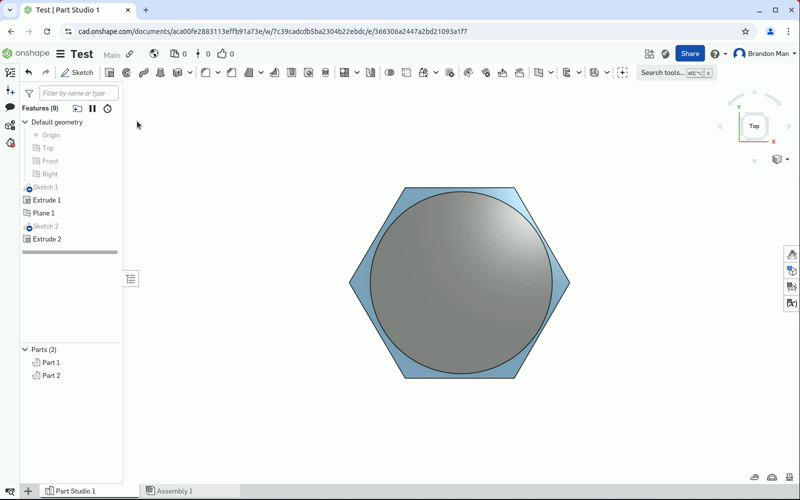
key(shift+h)
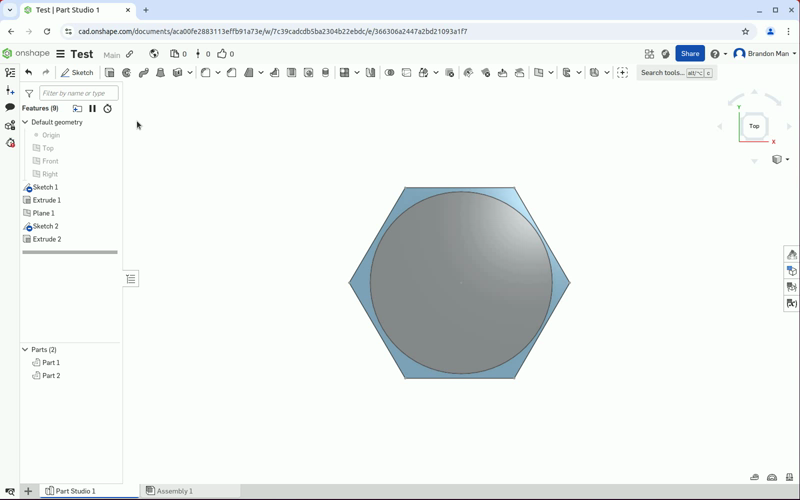
key(shift+h)
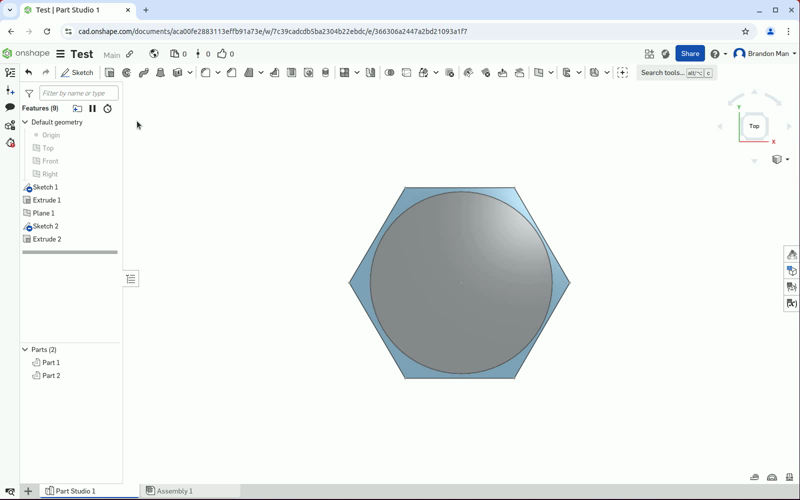
key(shift+7)
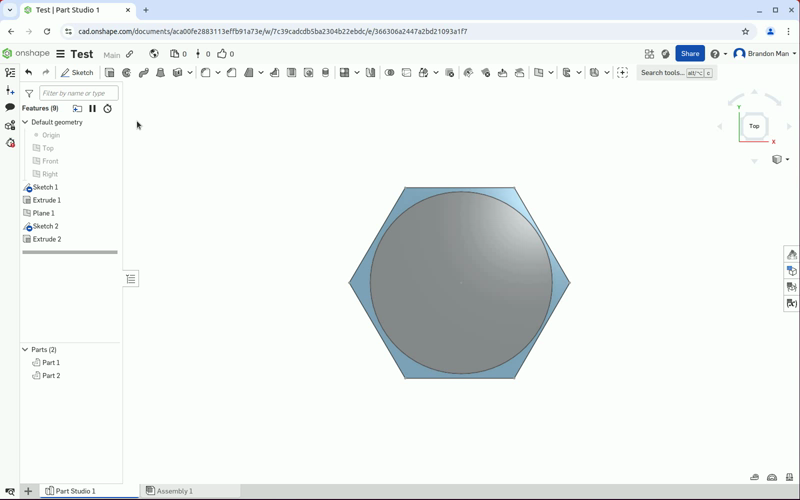
key(up, 3)
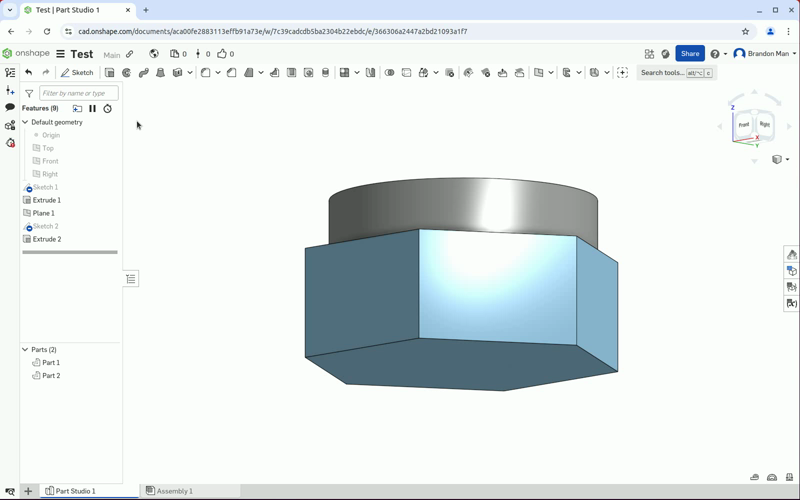
key(left, 3)
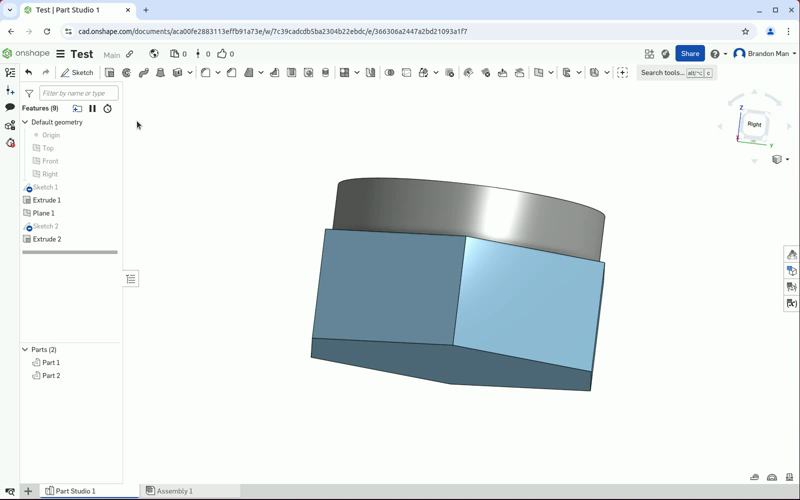
key(right, 3)
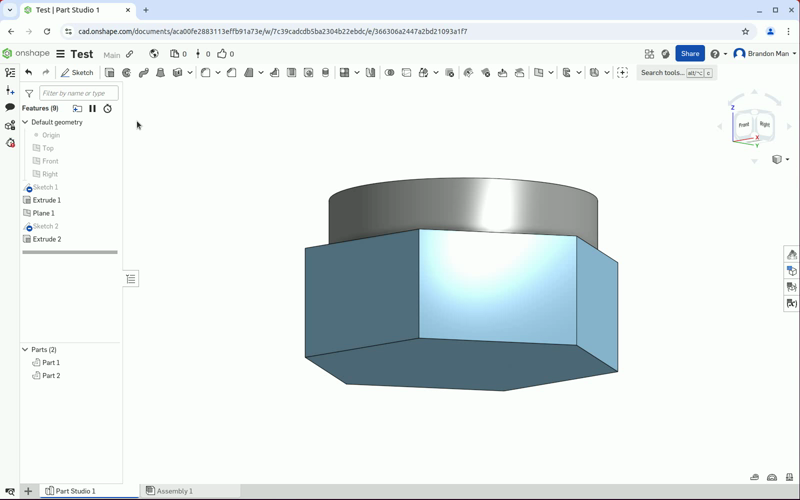
key(down, 3)
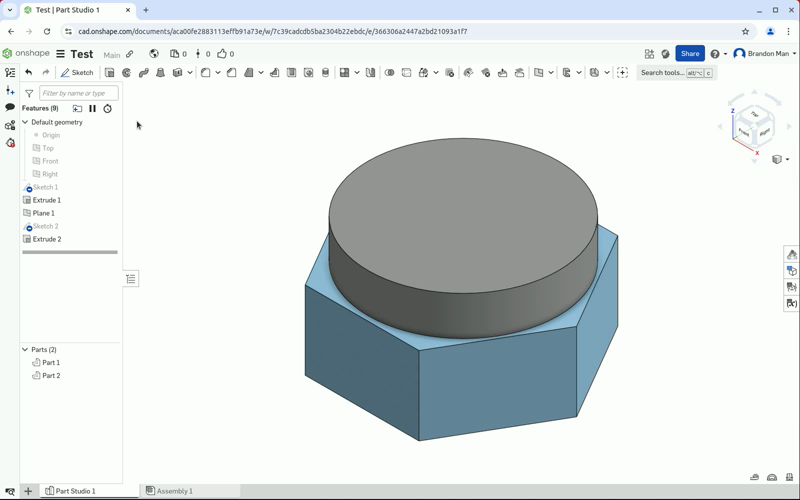
mouse_move(73, 189)
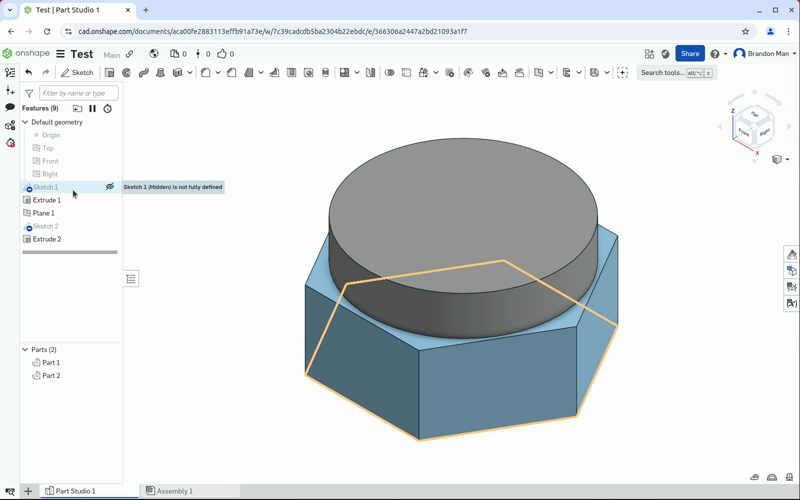
click(73, 189)